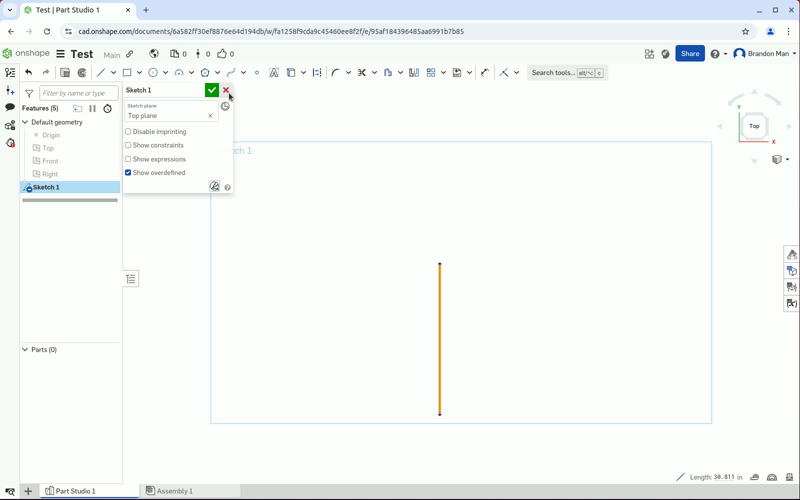
key(shift+h)
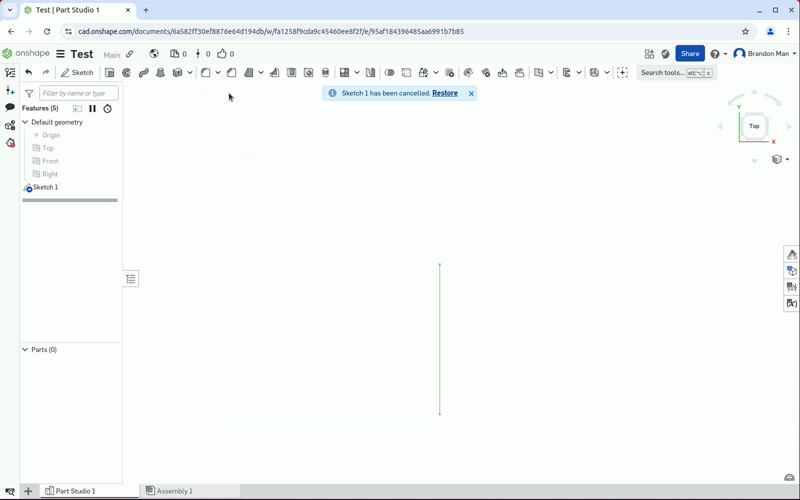
key(shift+s)
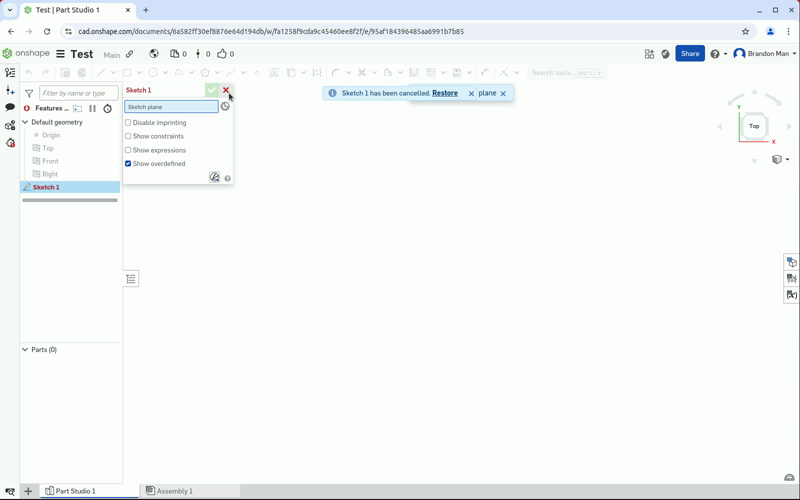
mouse_move(73, 150)
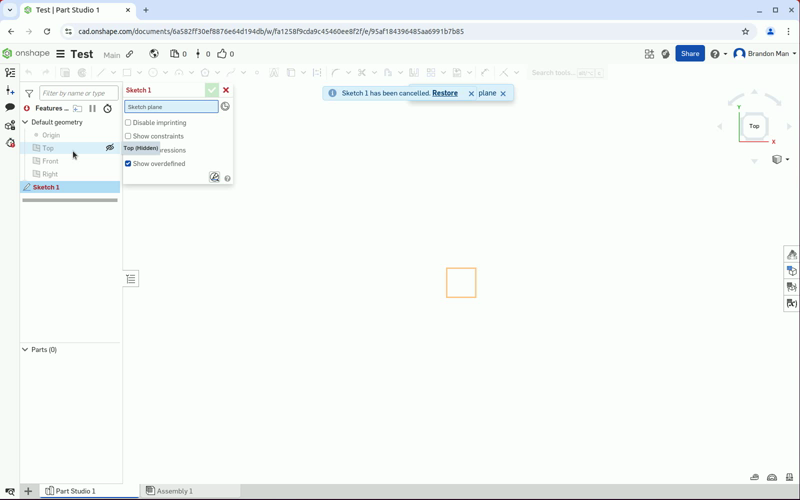
click(73, 150)
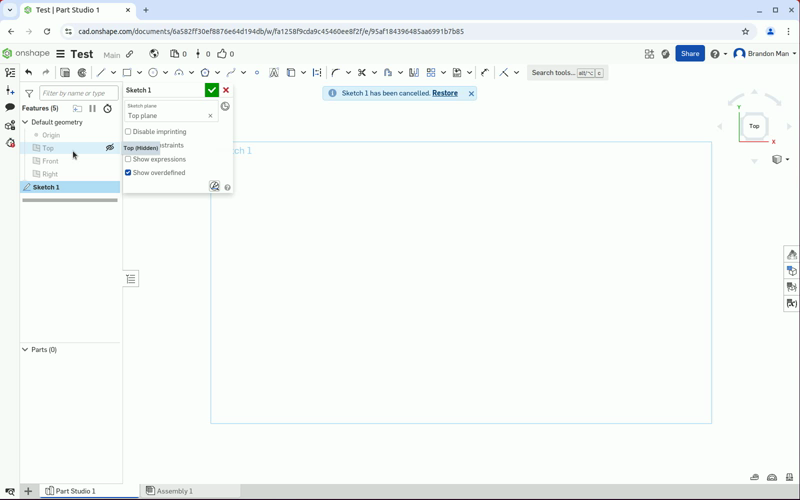
mouse_move(73, 352)
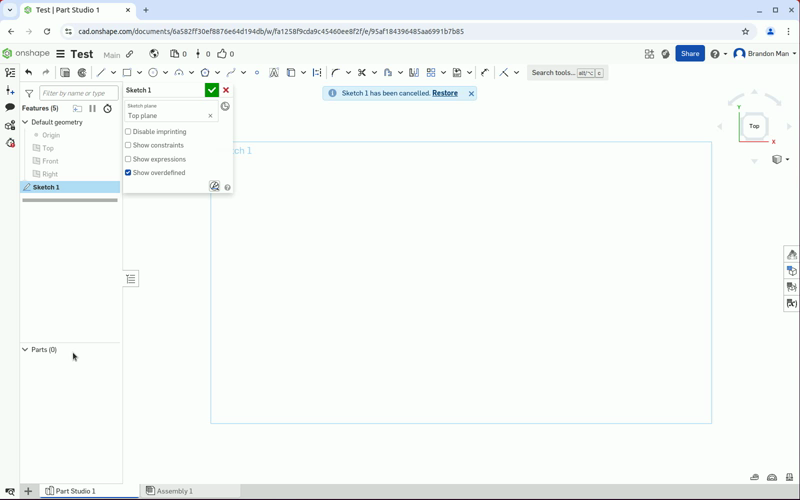
key(y)
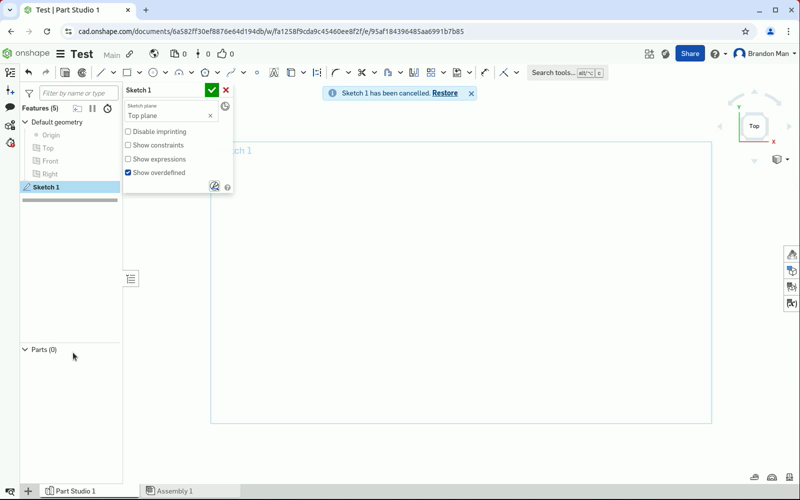
key(l)
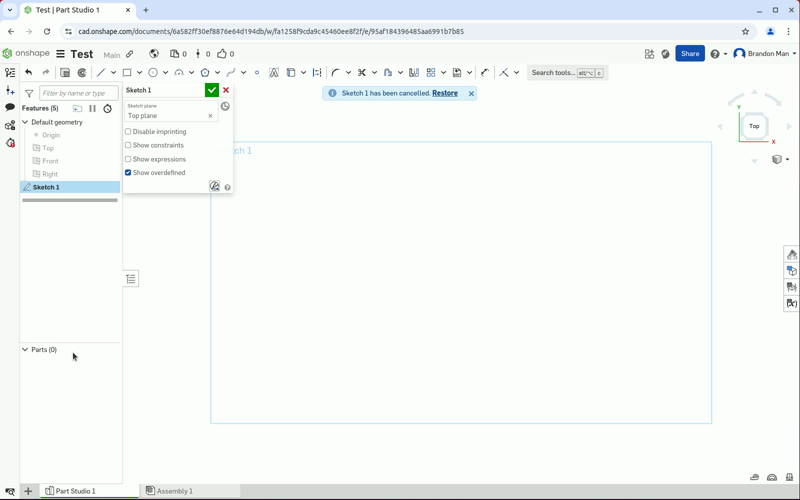
key_down(shift)
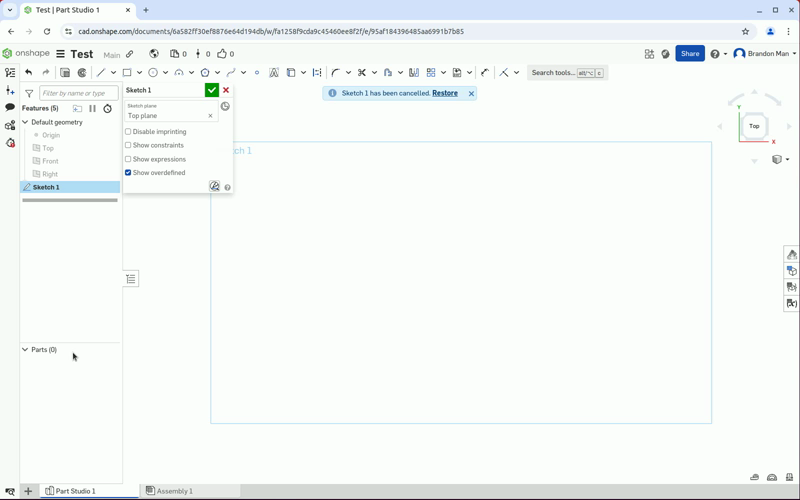
mouse_move(412, 340)
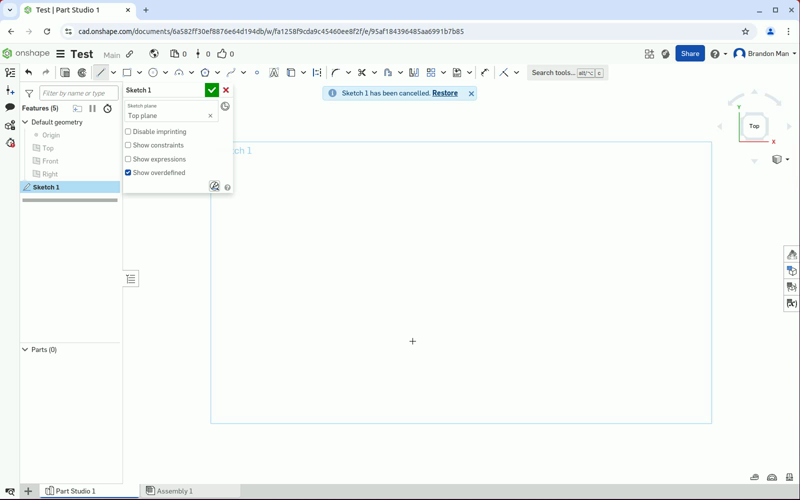
click(412, 340)
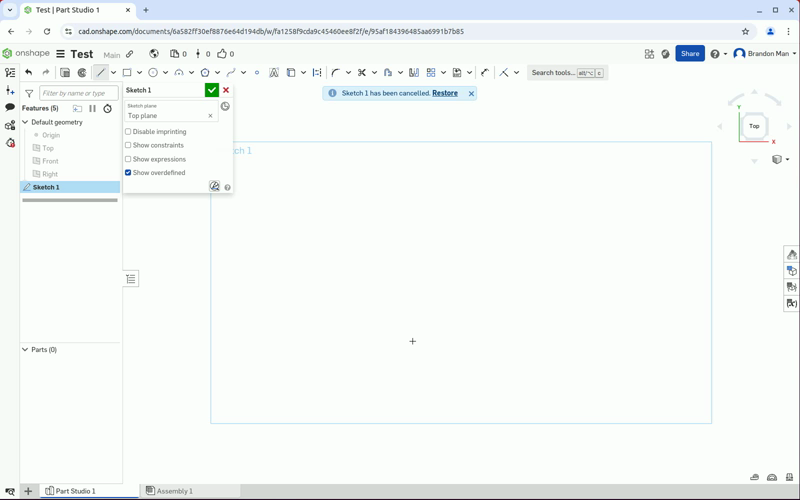
key_up(shift)
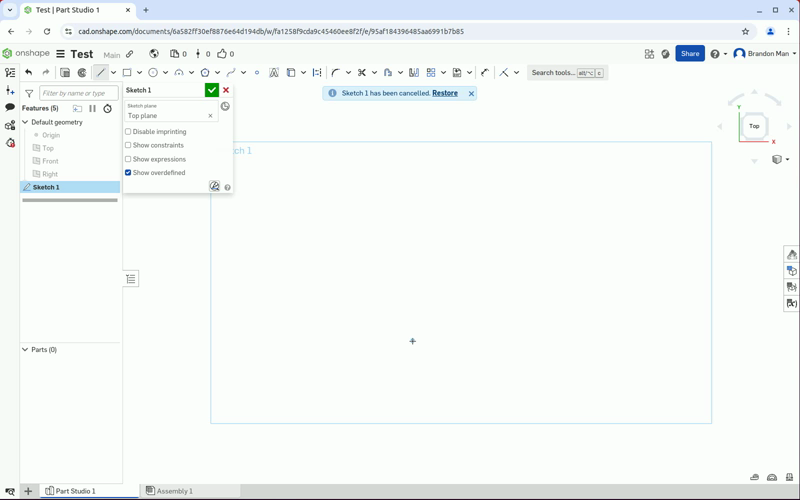
key_down(shift)
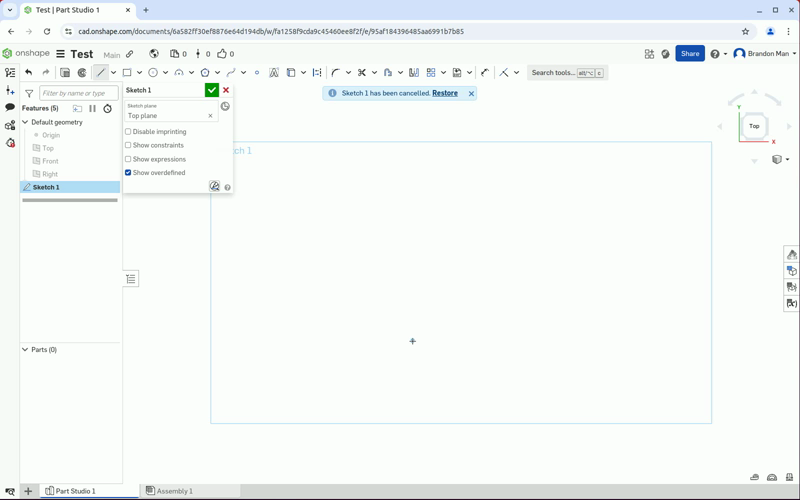
mouse_move(525, 340)
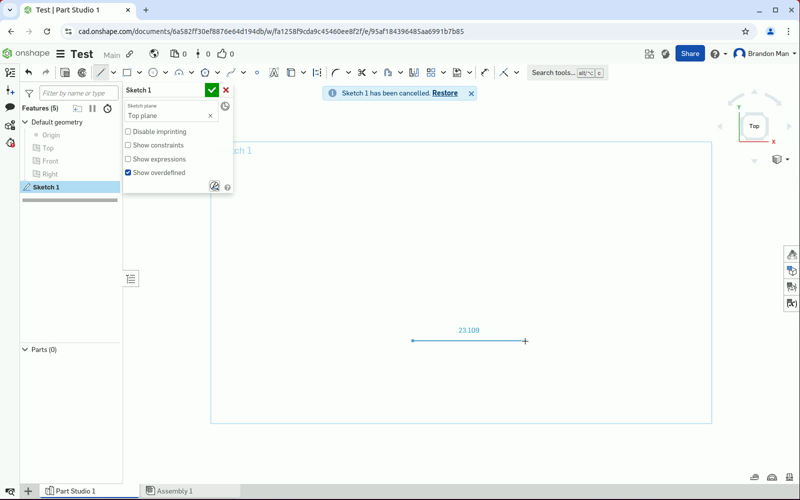
click(525, 340)
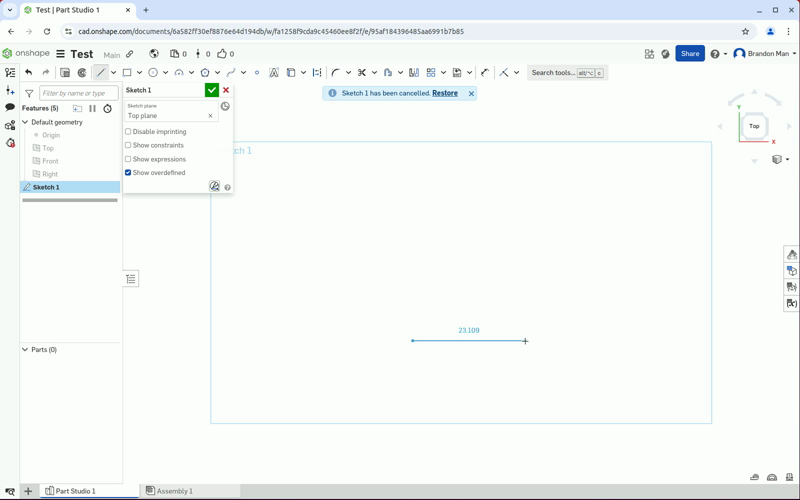
key_up(shift)
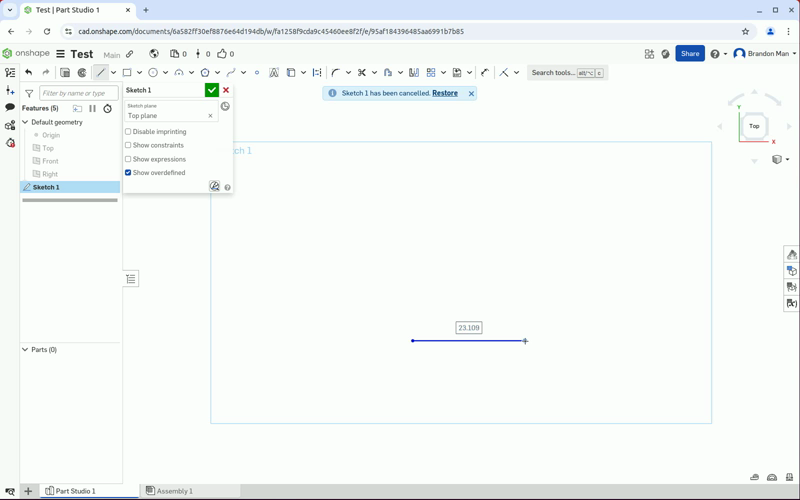
key_down(shift)
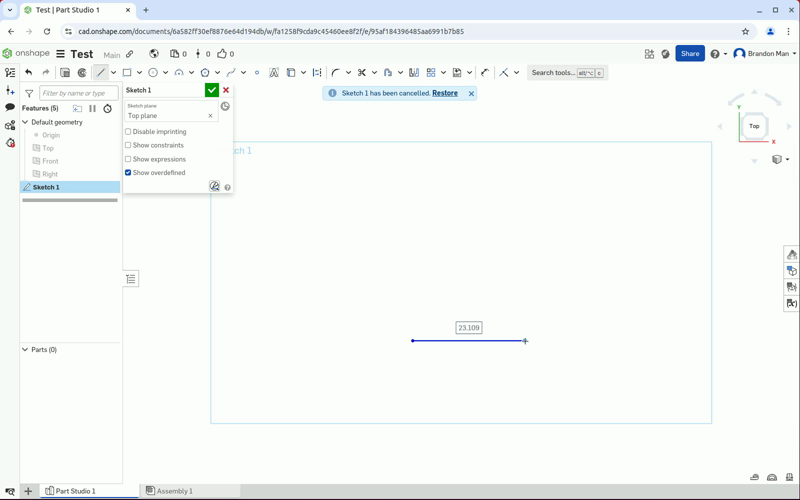
mouse_move(525, 228)
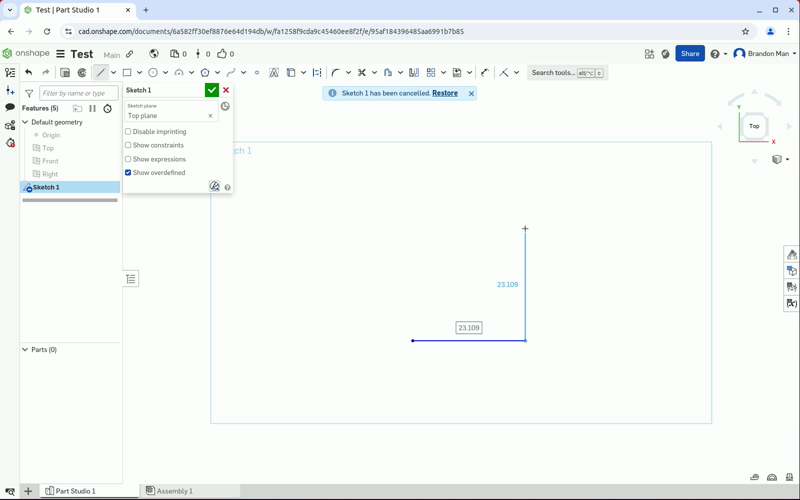
click(525, 228)
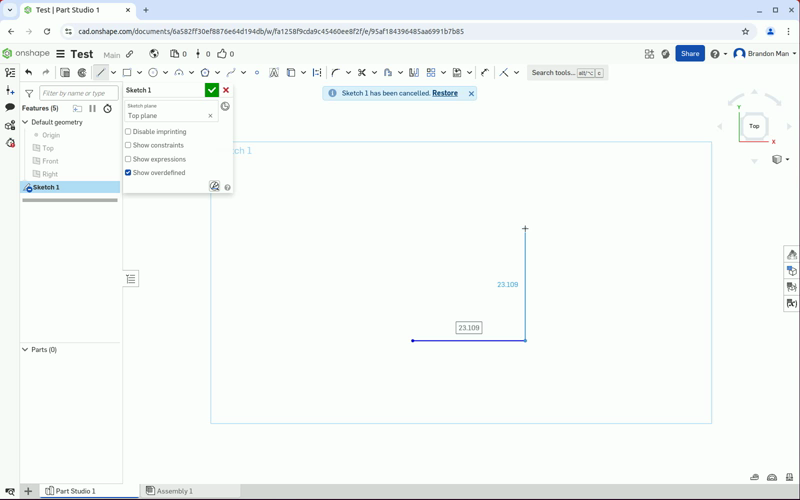
key_up(shift)
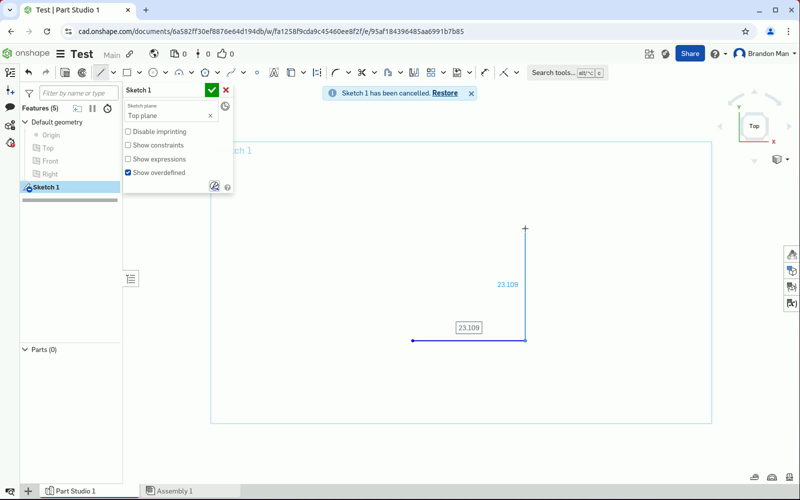
key_down(shift)
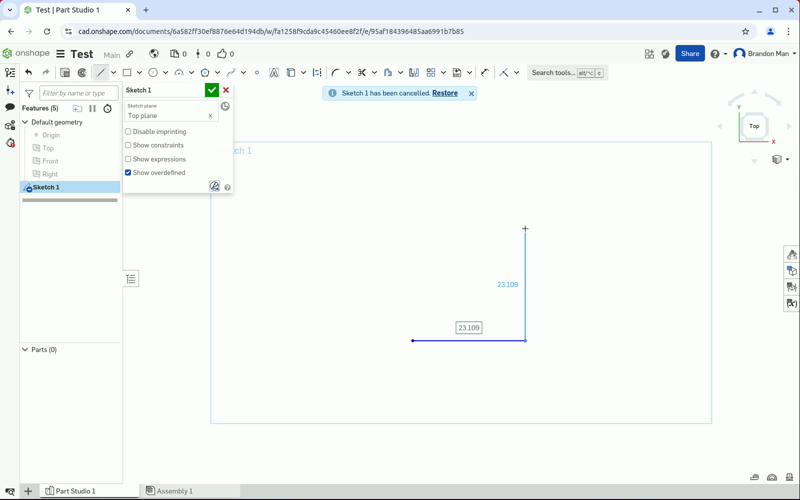
mouse_move(412, 228)
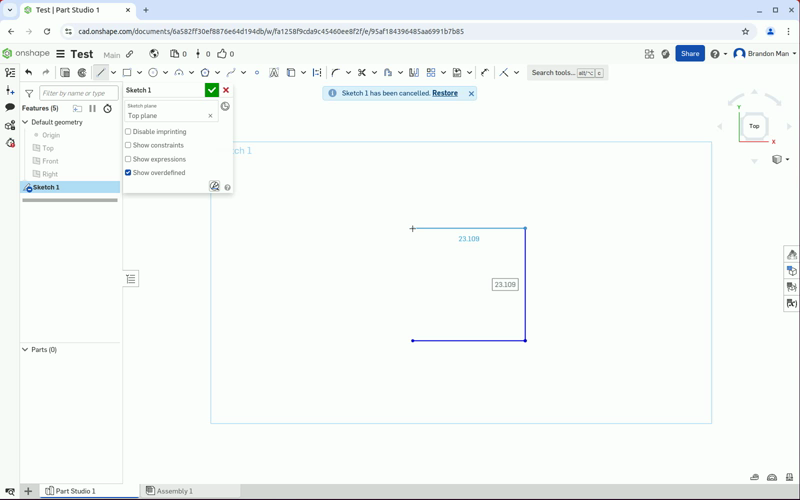
click(412, 228)
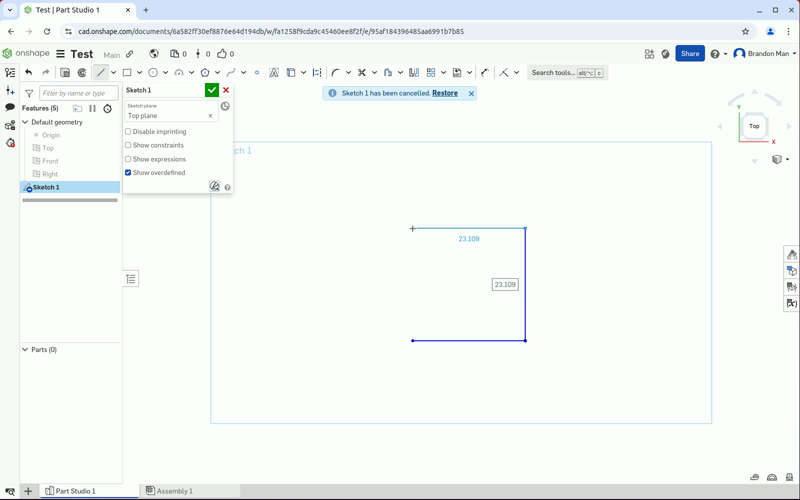
key_up(shift)
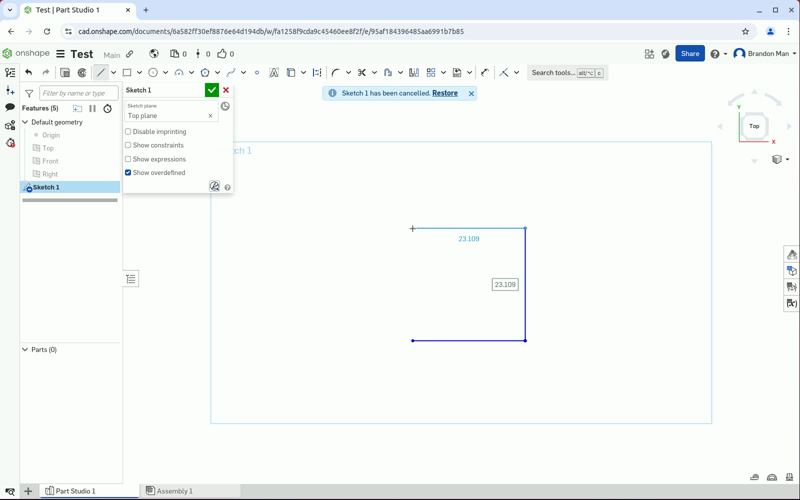
key_down(shift)
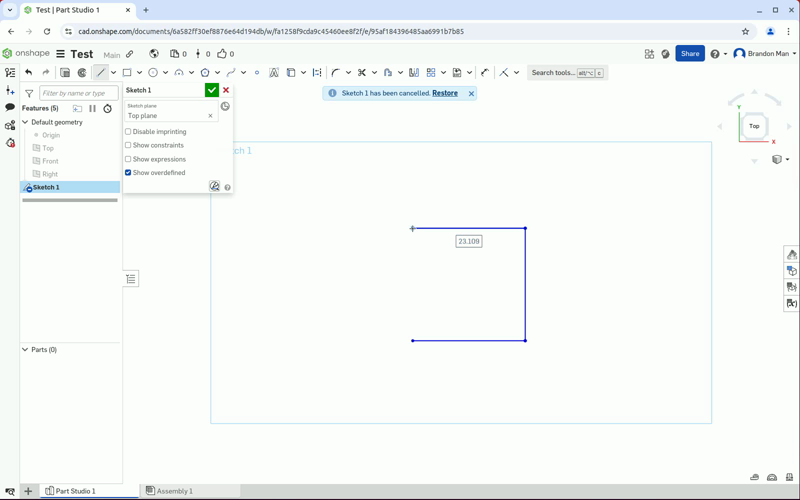
mouse_move(412, 340)
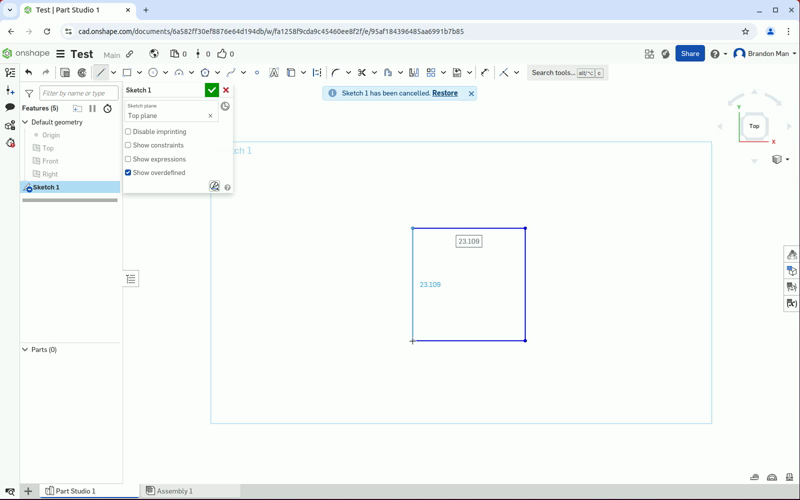
key_up(shift)
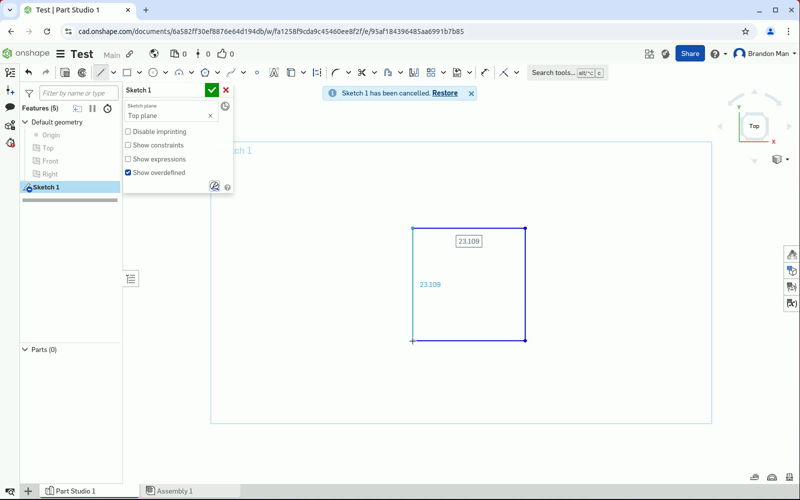
click(412, 340)
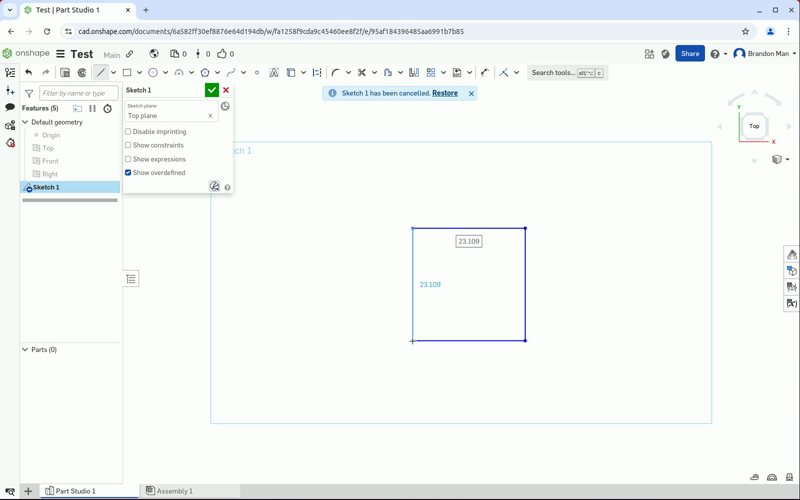
key(esc)
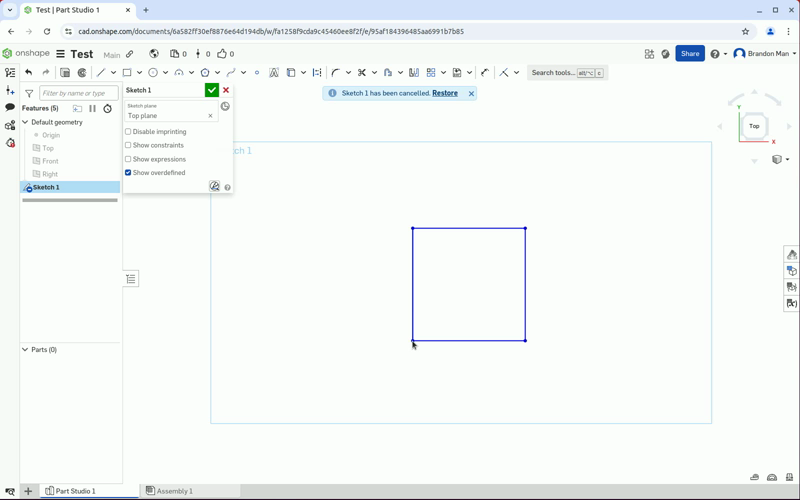
mouse_move(500, 245)
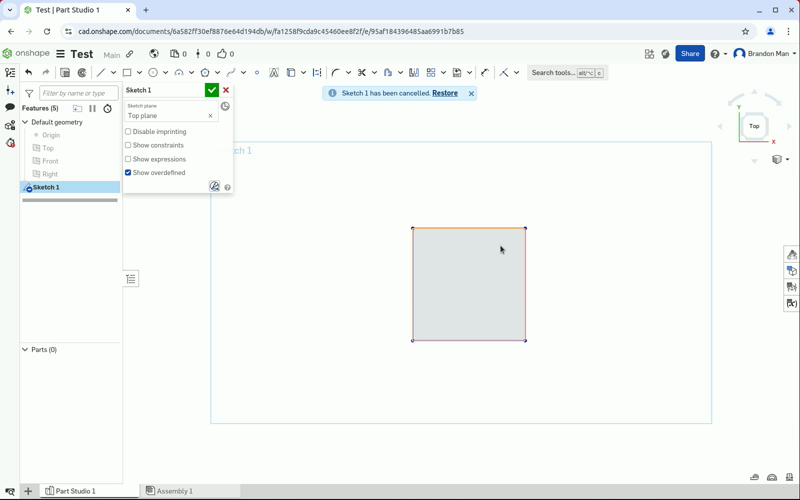
click(500, 245)
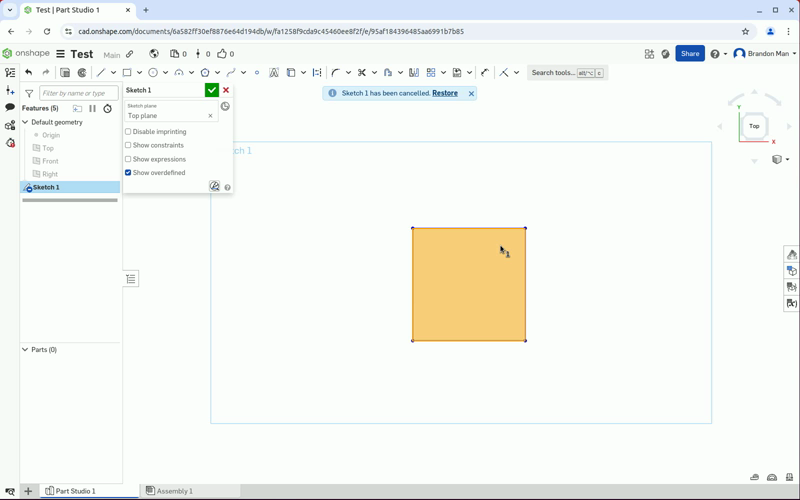
mouse_move(73, 352)
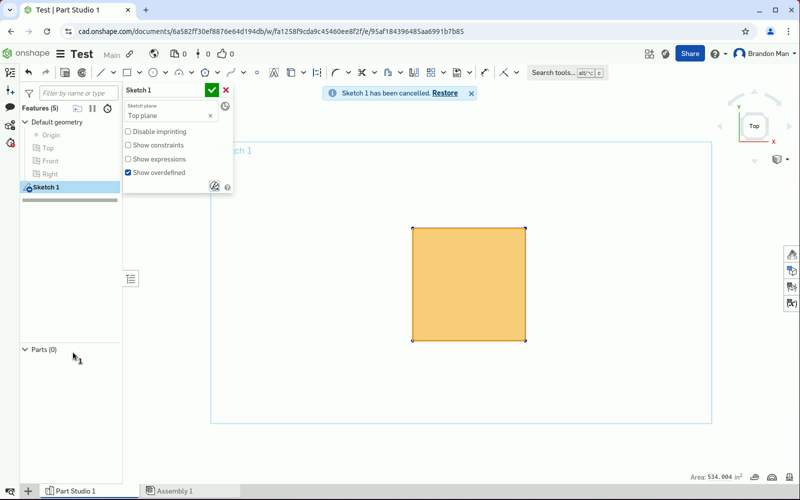
key(shift+y)
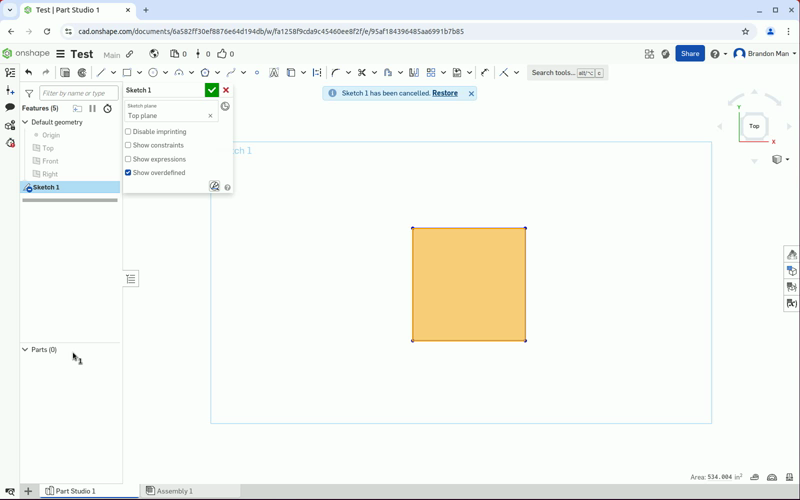
key(shift+e)
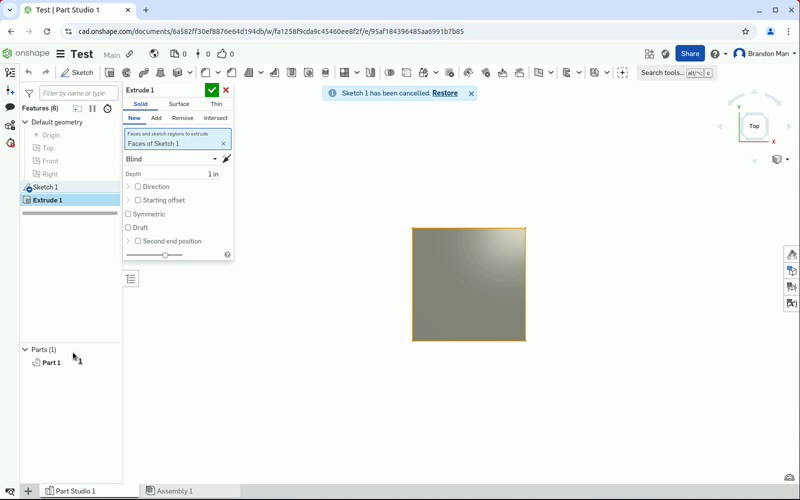
mouse_move(143, 106)
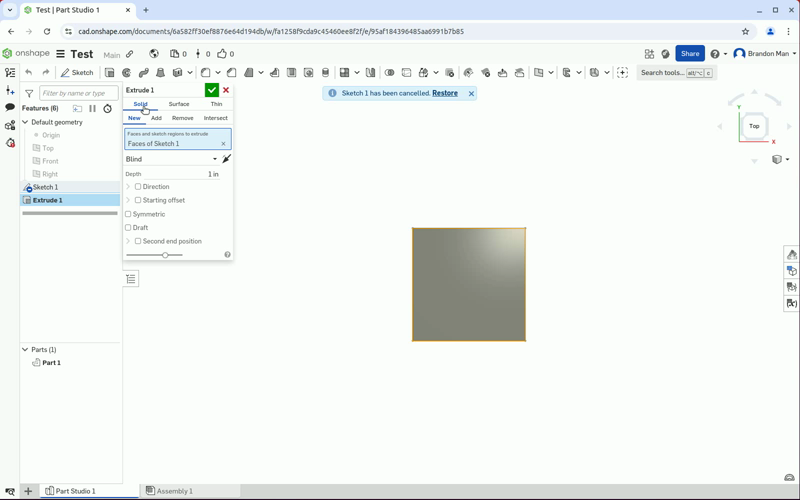
click(143, 106)
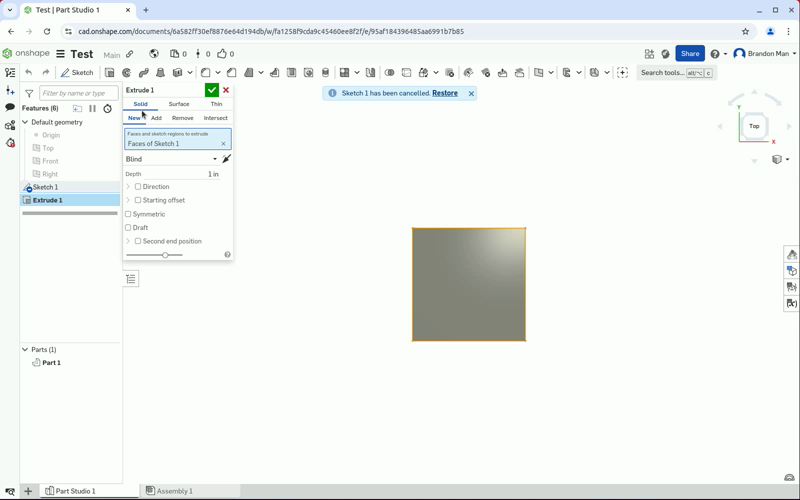
mouse_move(137, 120)
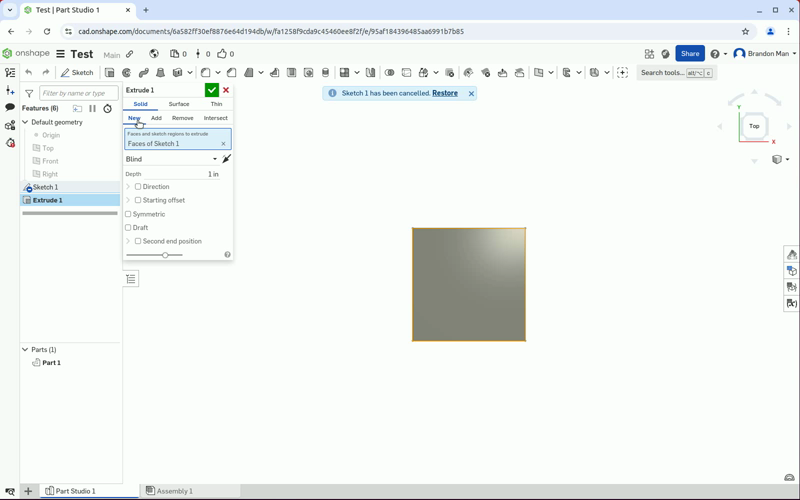
click(137, 120)
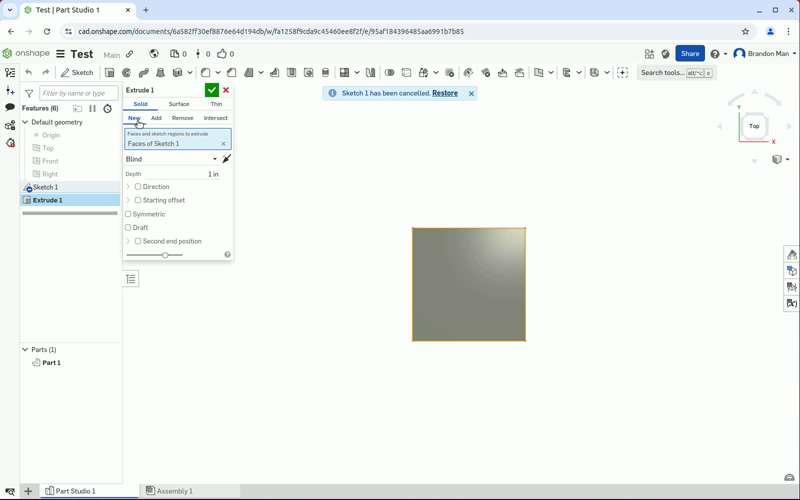
key(tab, 4)
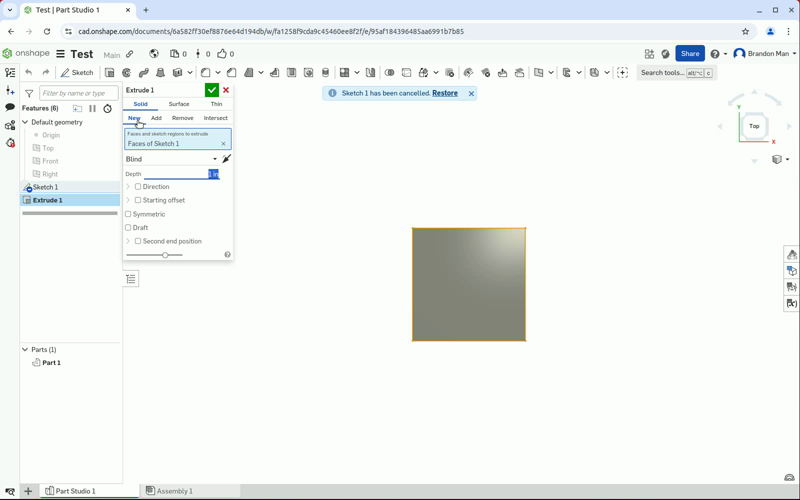
text(23.108)
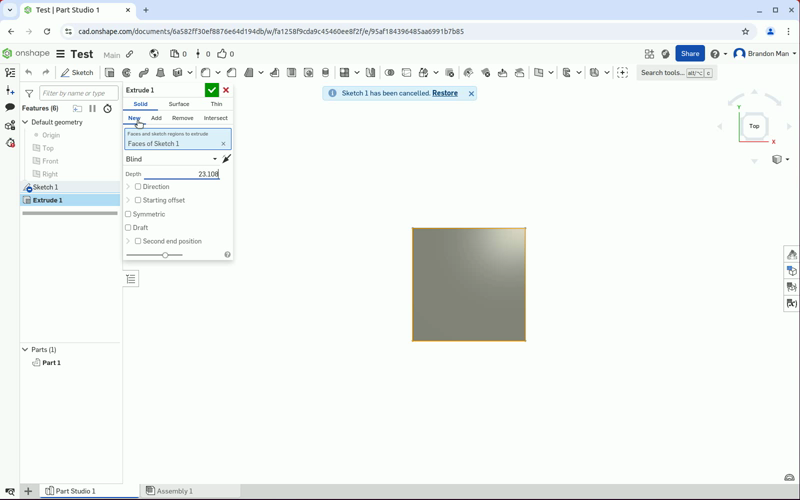
key(enter)
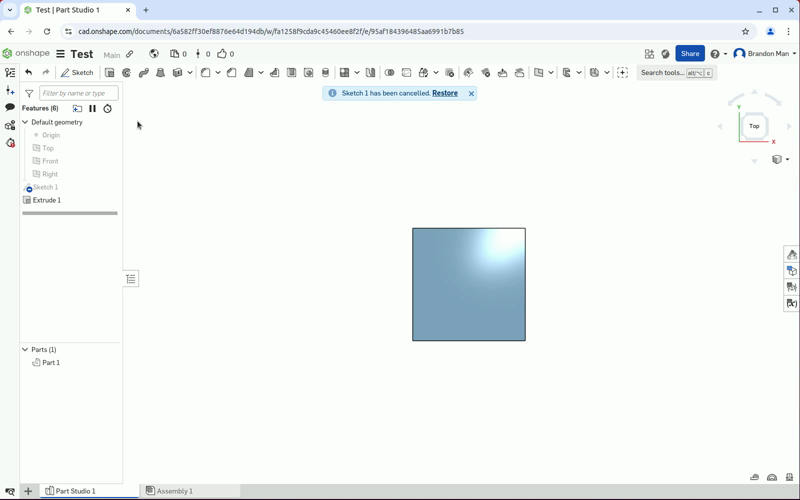
key(shift+h)
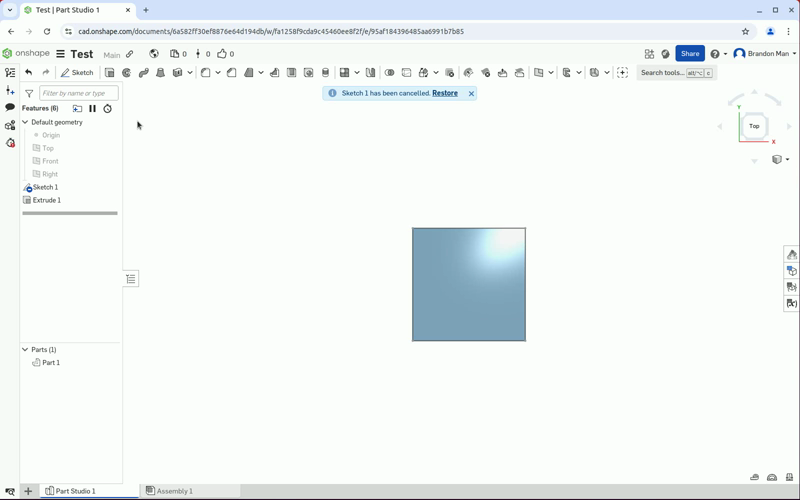
key(shift+h)
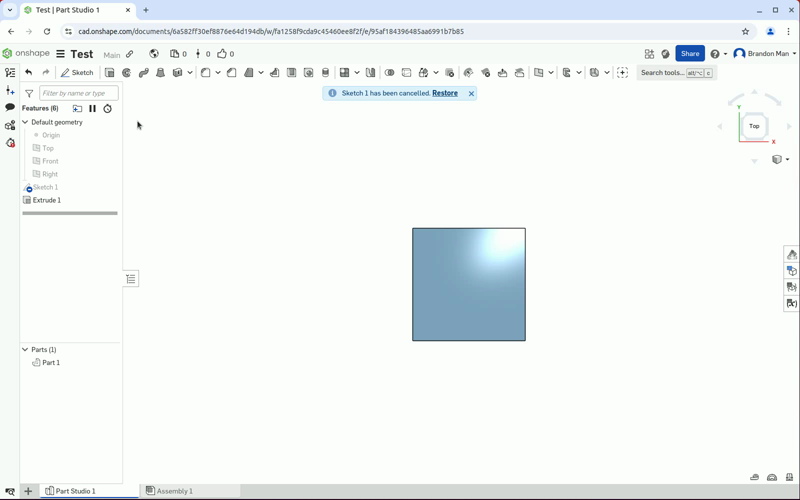
mouse_move(73, 189)
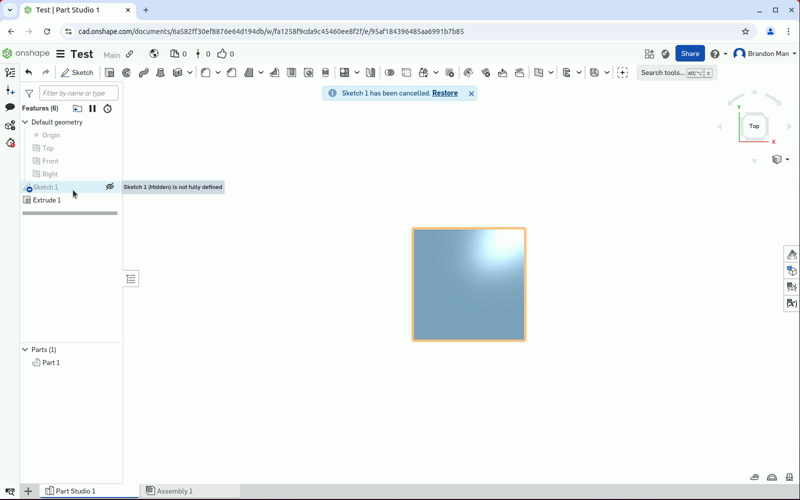
click(73, 189)
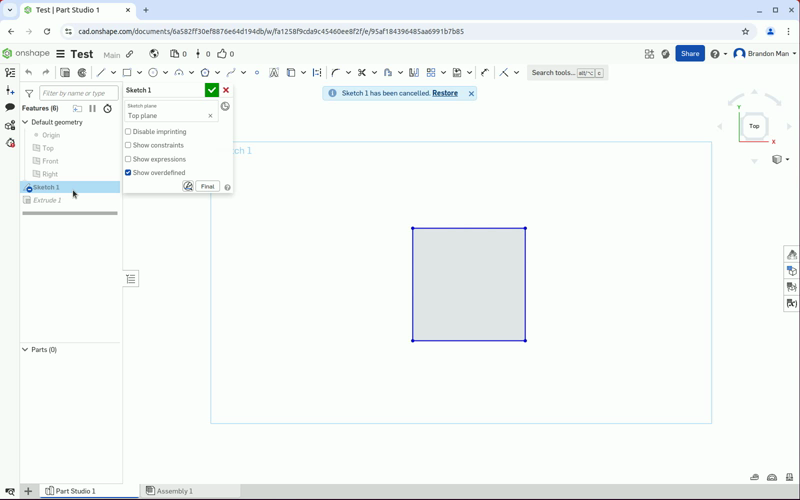
mouse_move(229, 92)
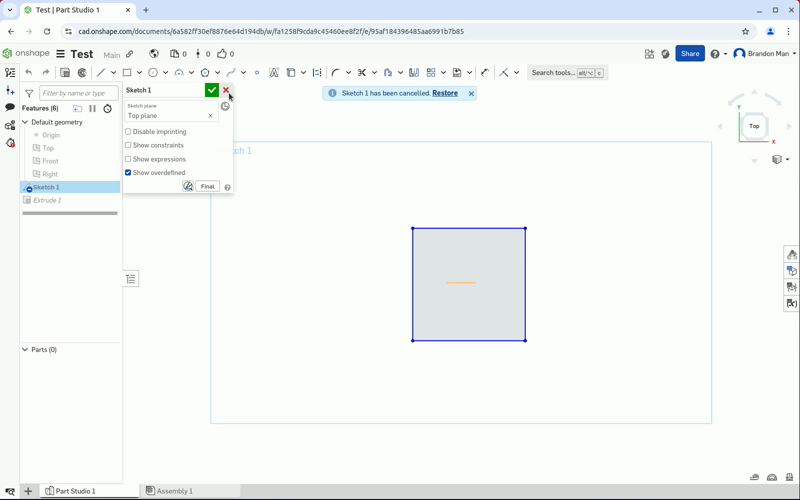
click(229, 92)
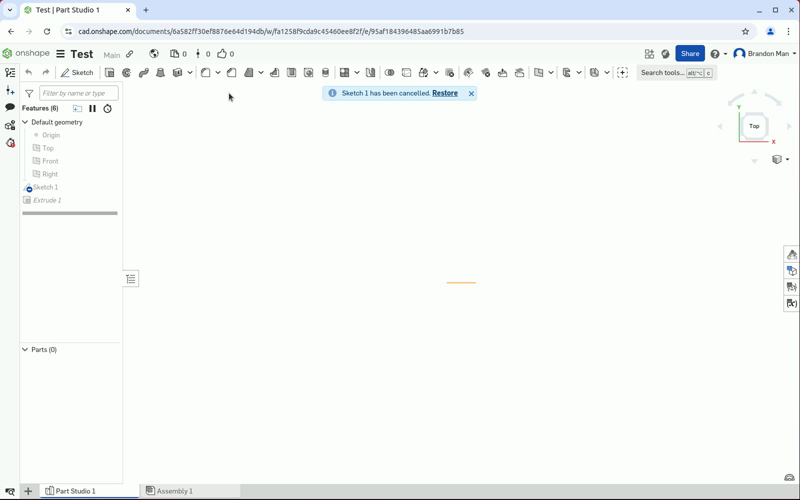
mouse_move(73, 352)
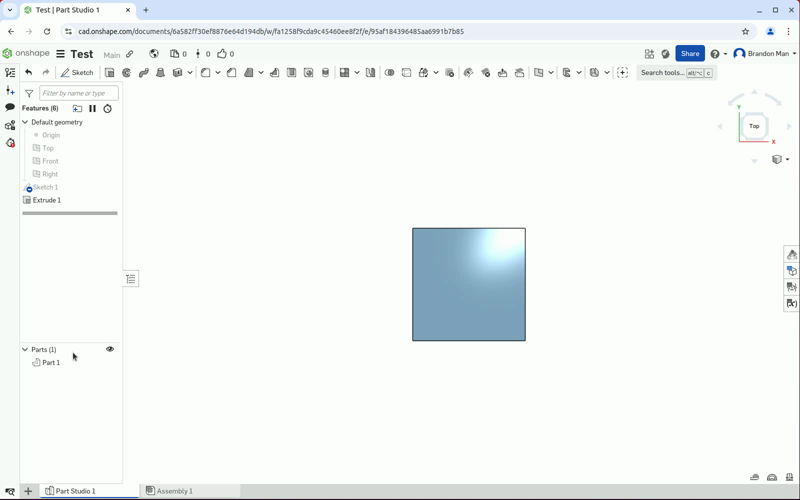
key(y)
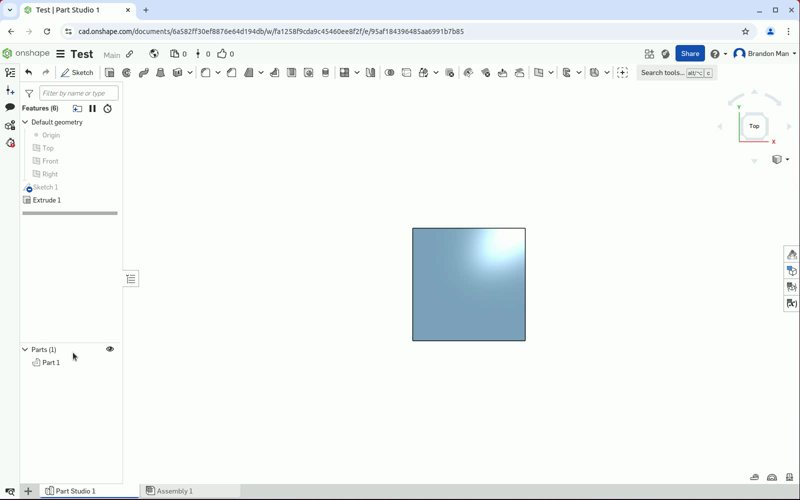
key(shift+p)
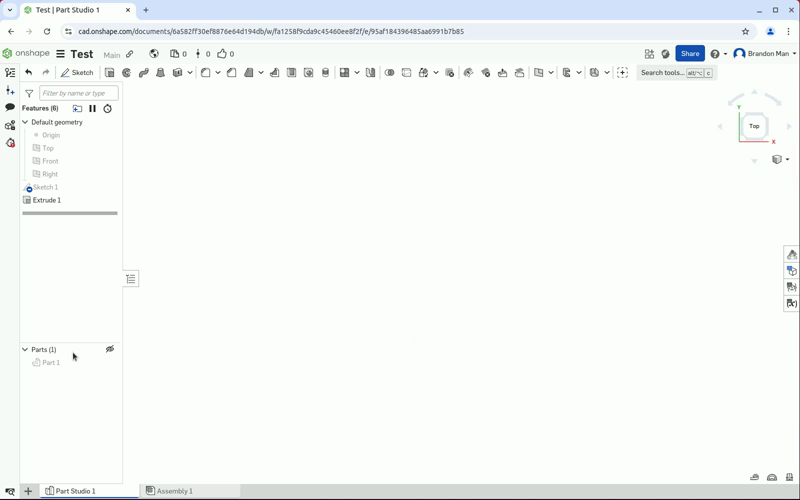
key(space)
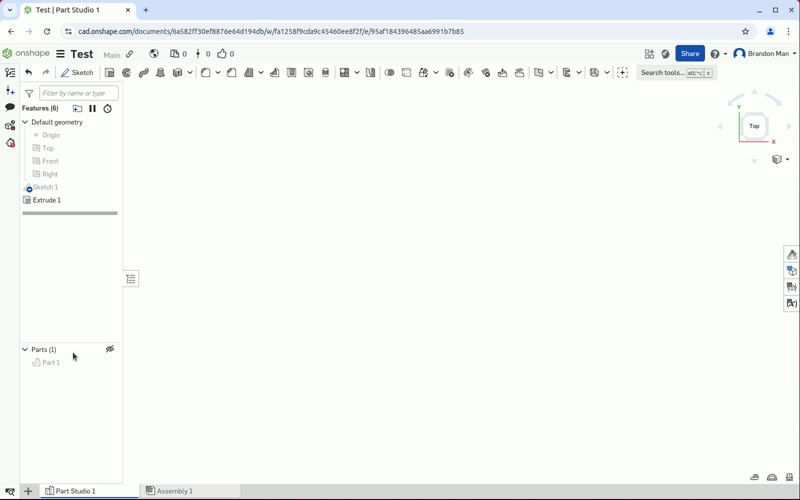
key_down(shift)
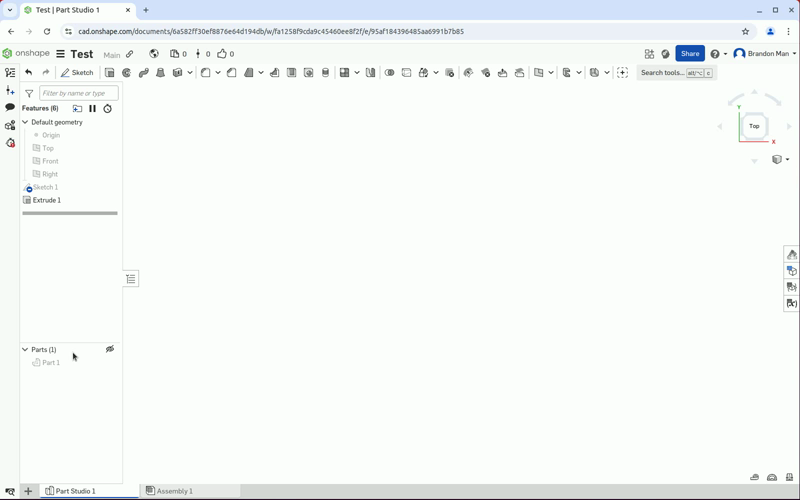
key(up)
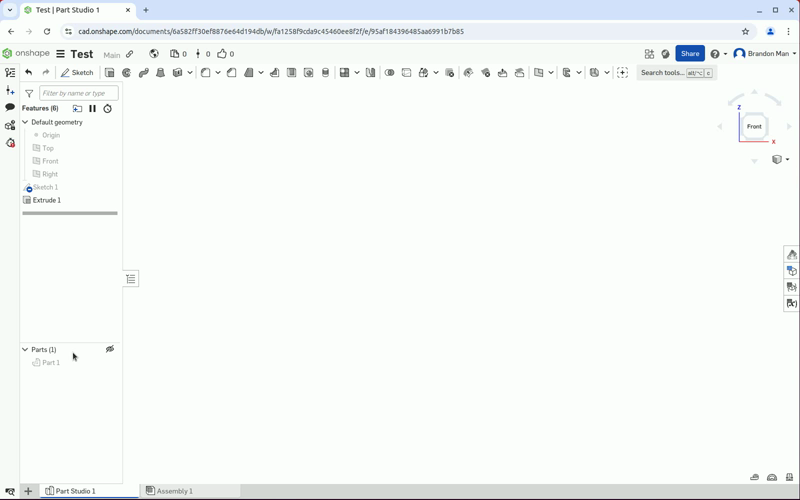
key_up(shift)
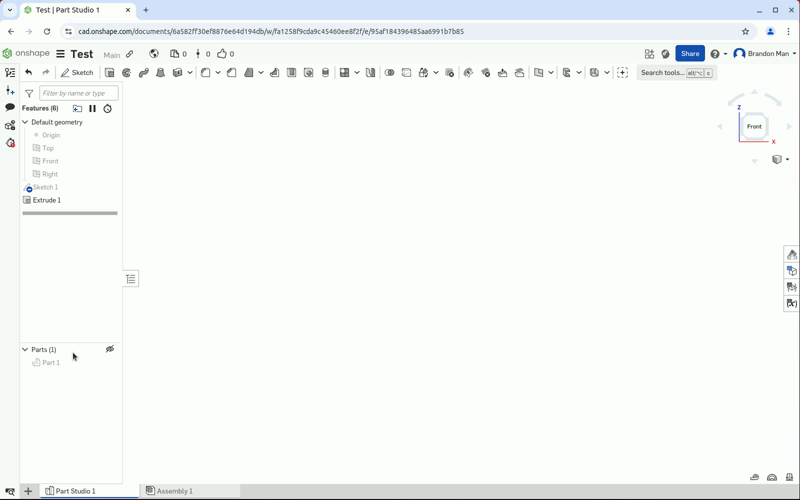
mouse_move(73, 352)
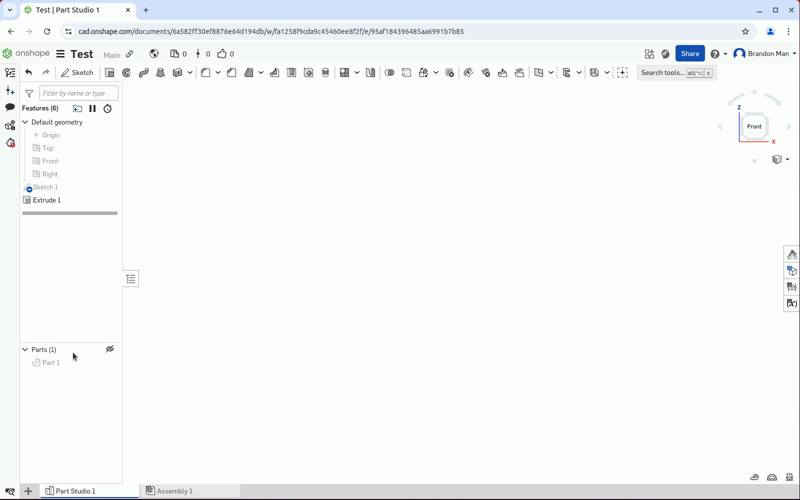
key(shift+y)
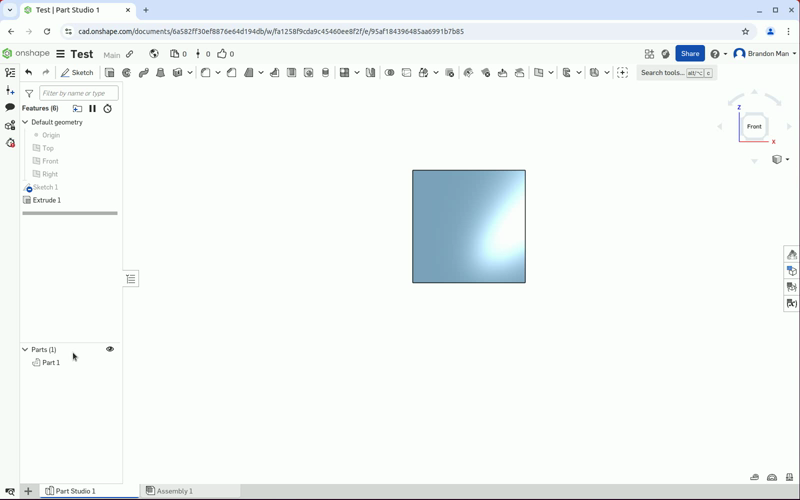
mouse_move(541, 75)
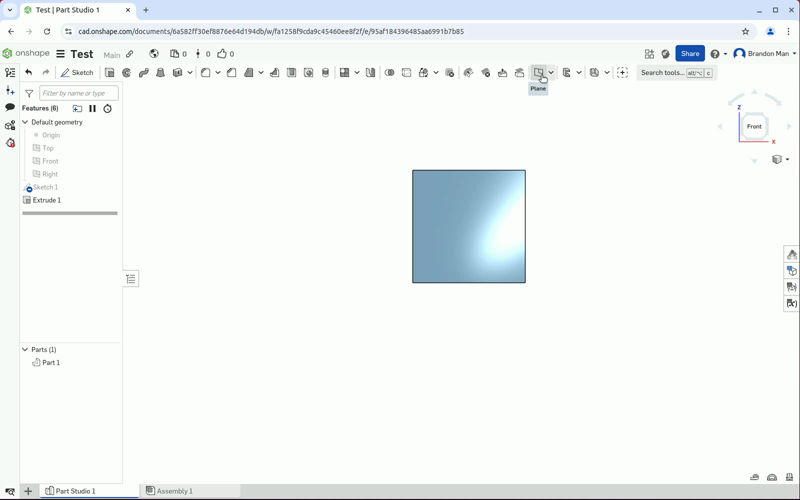
click(541, 75)
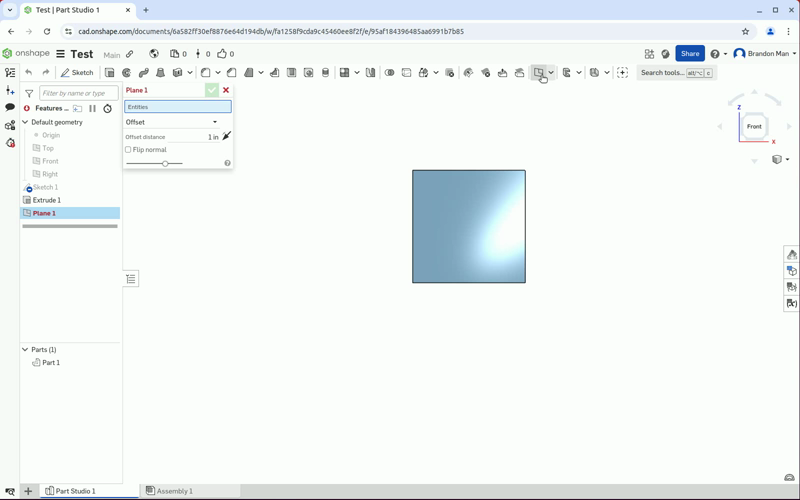
mouse_move(73, 163)
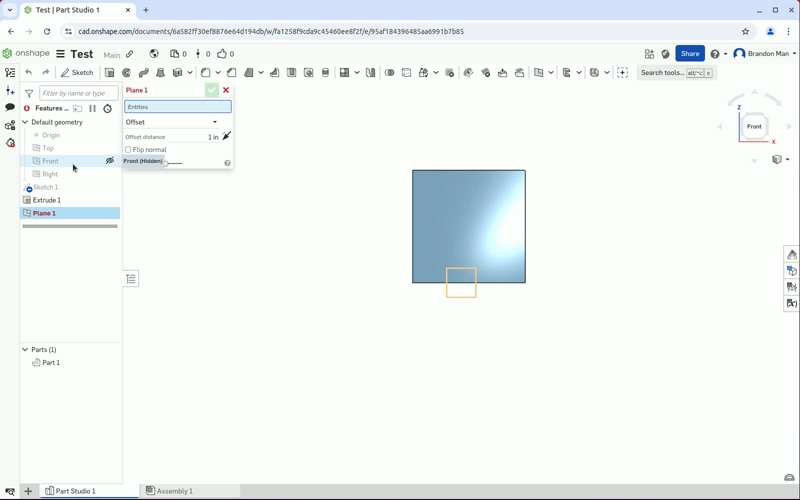
click(73, 163)
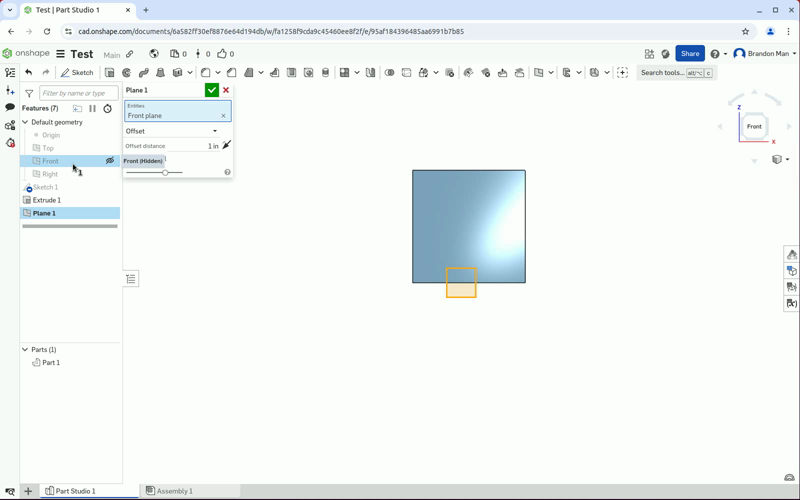
key(tab, 2)
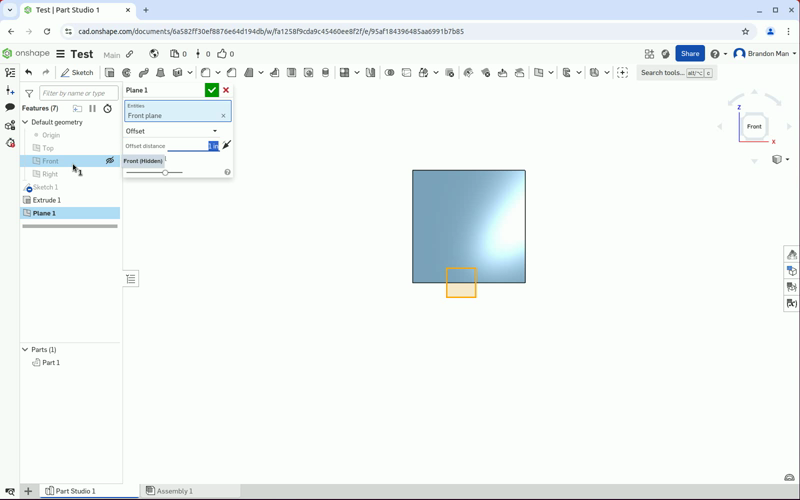
text(11.801)
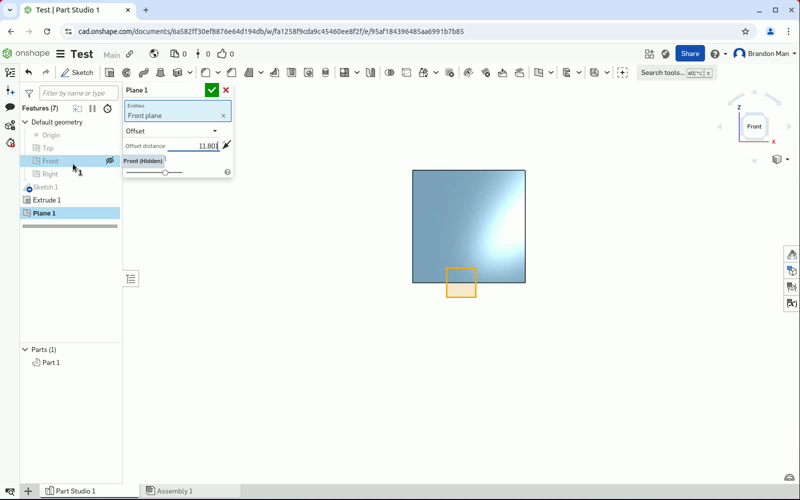
key(enter, 2)
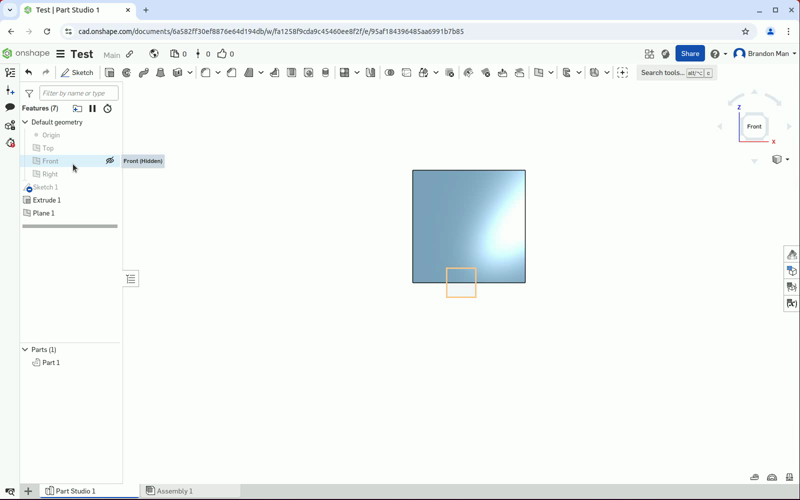
key(shift+s)
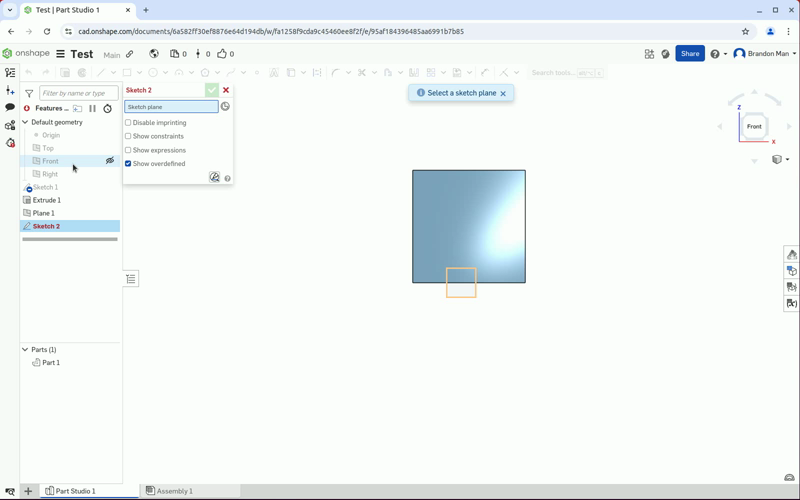
mouse_move(73, 215)
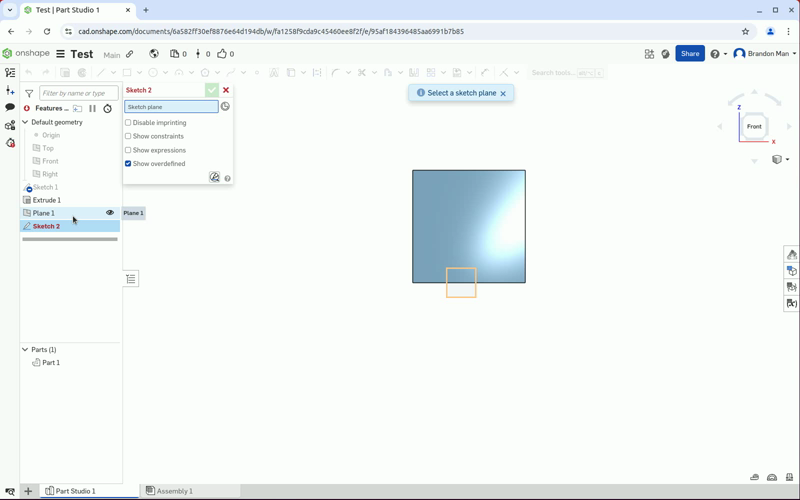
click(73, 215)
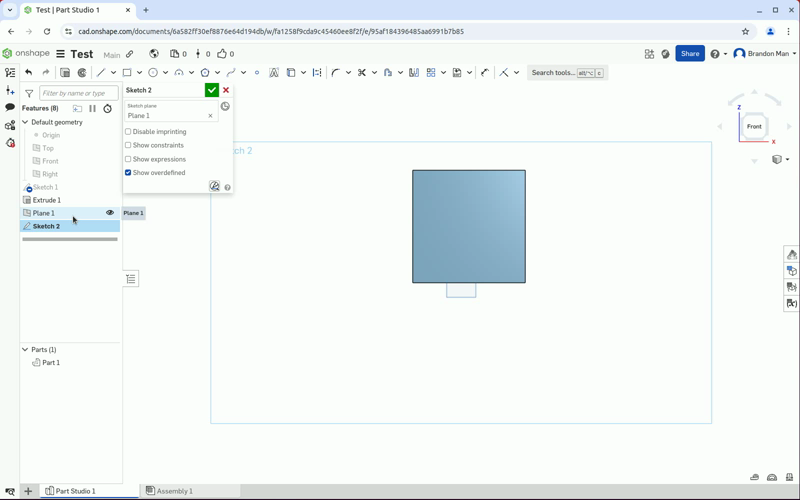
mouse_move(73, 352)
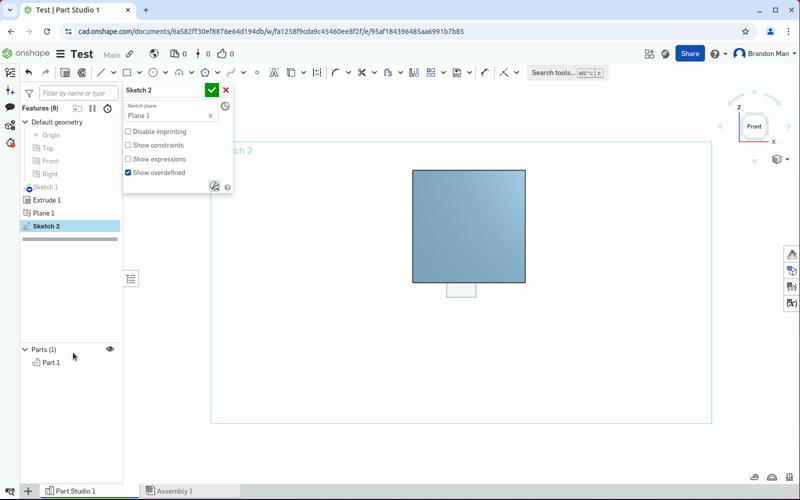
key(y)
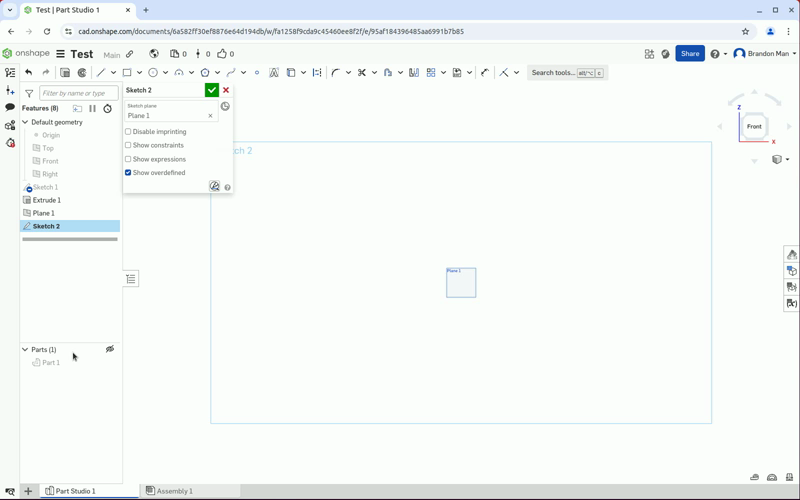
key(l)
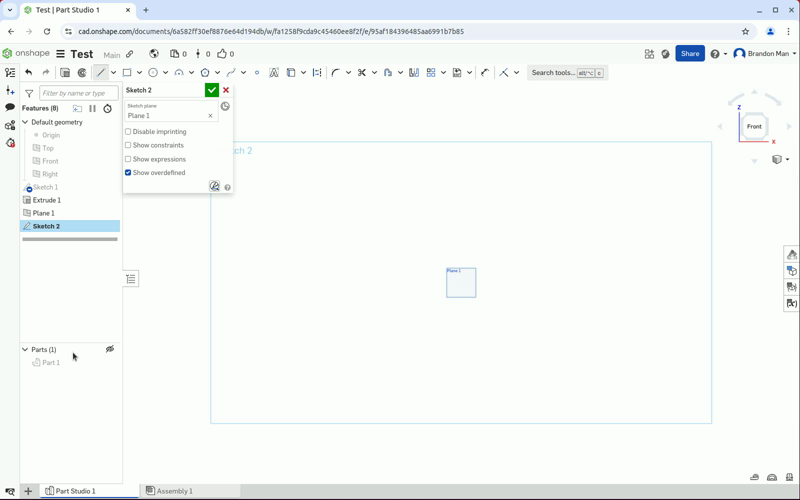
key_down(shift)
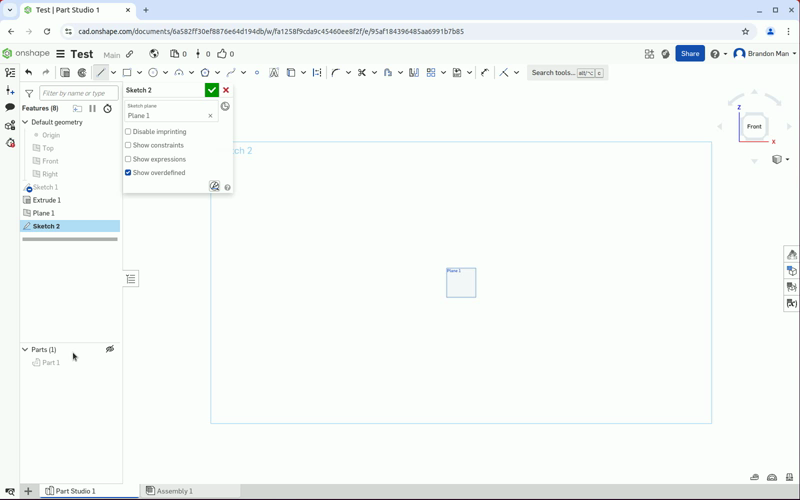
mouse_move(440, 282)
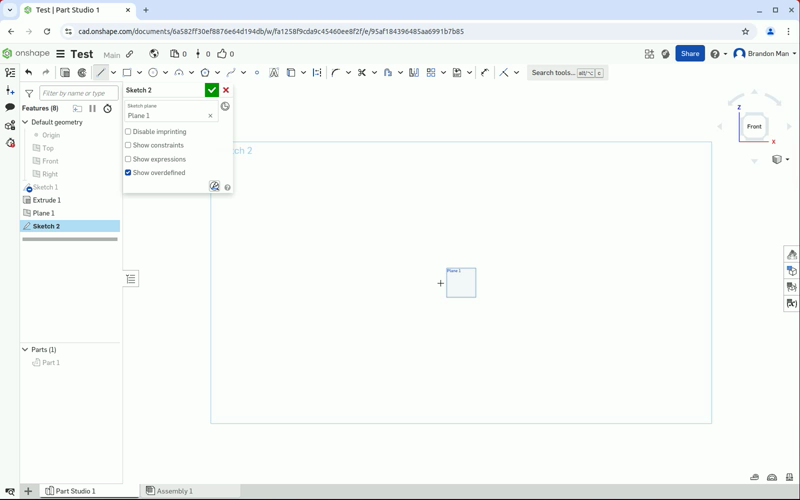
click(440, 282)
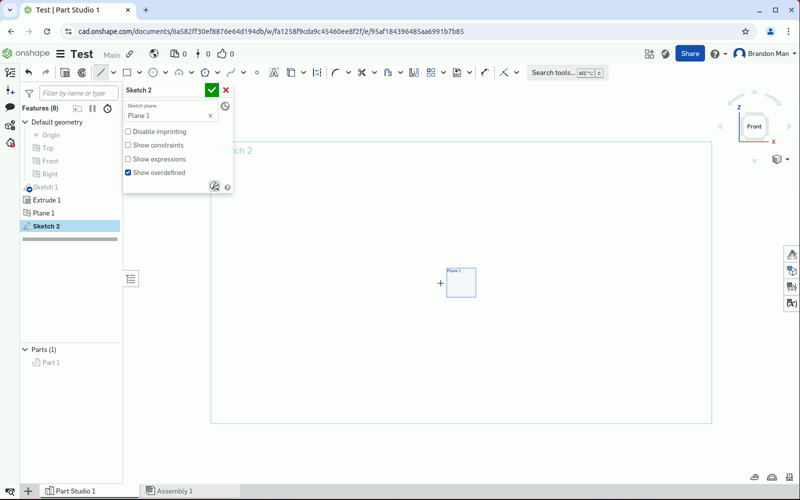
key_up(shift)
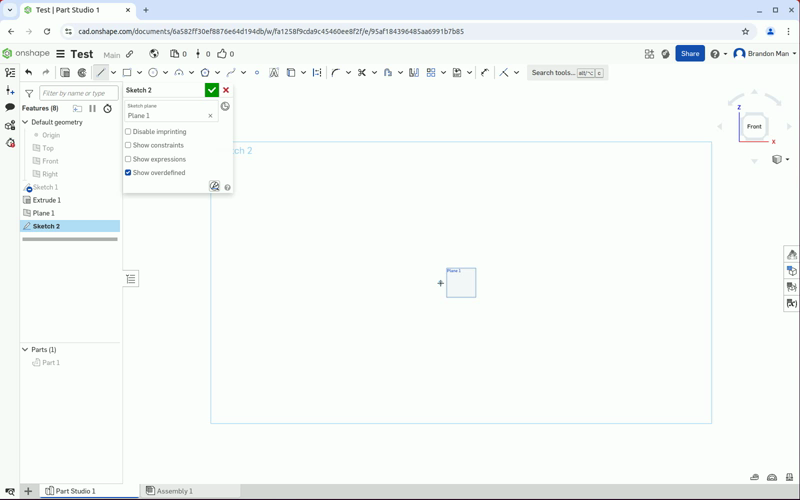
key_down(shift)
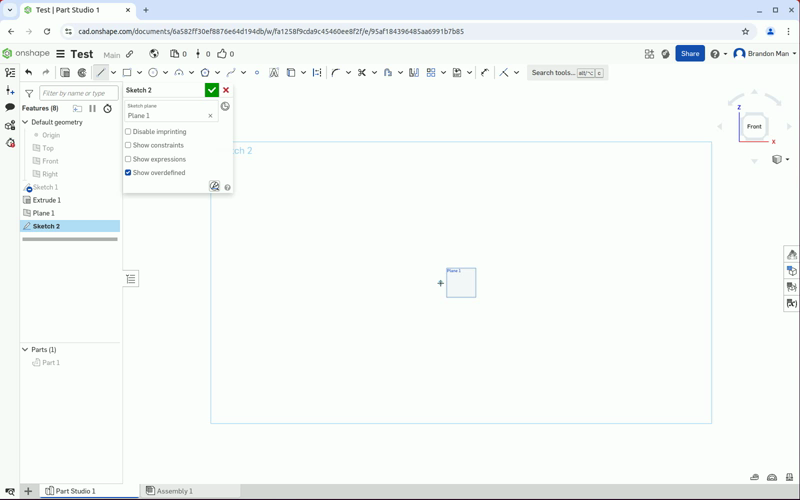
mouse_move(525, 282)
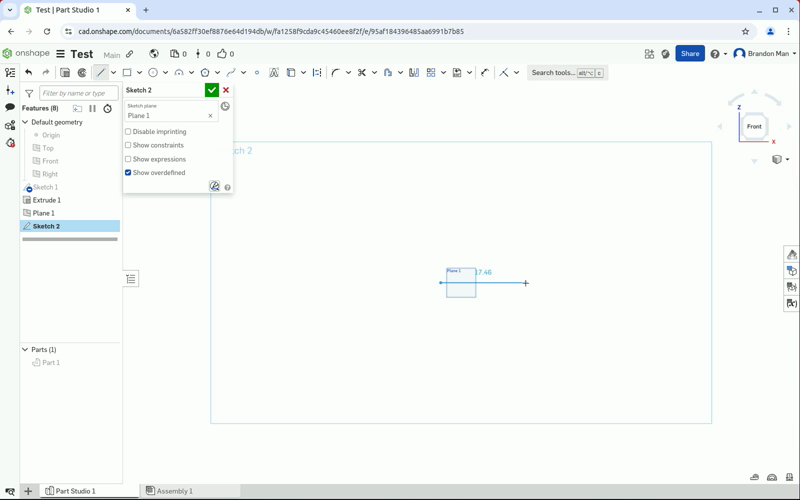
click(525, 282)
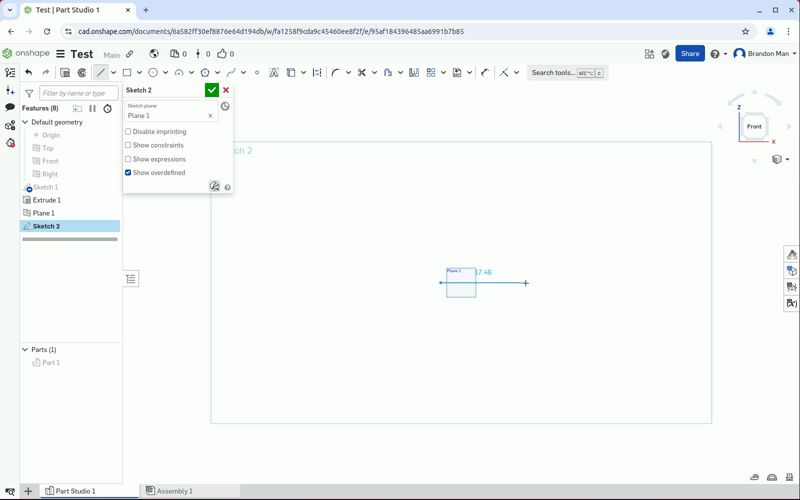
key_up(shift)
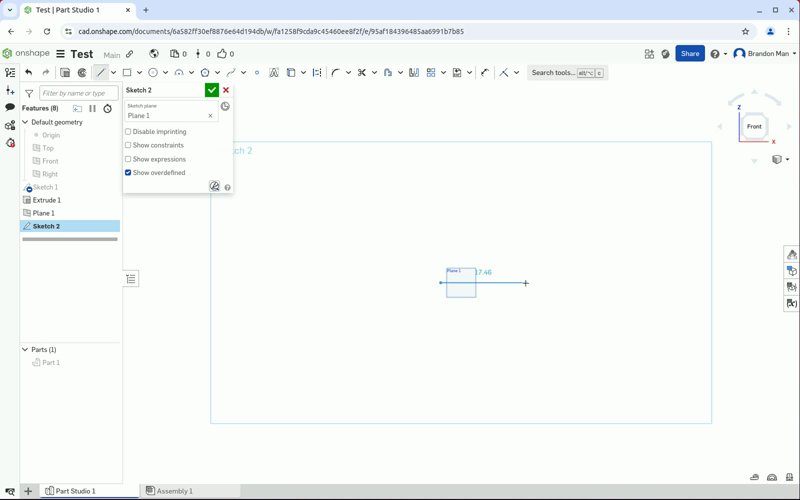
key_down(shift)
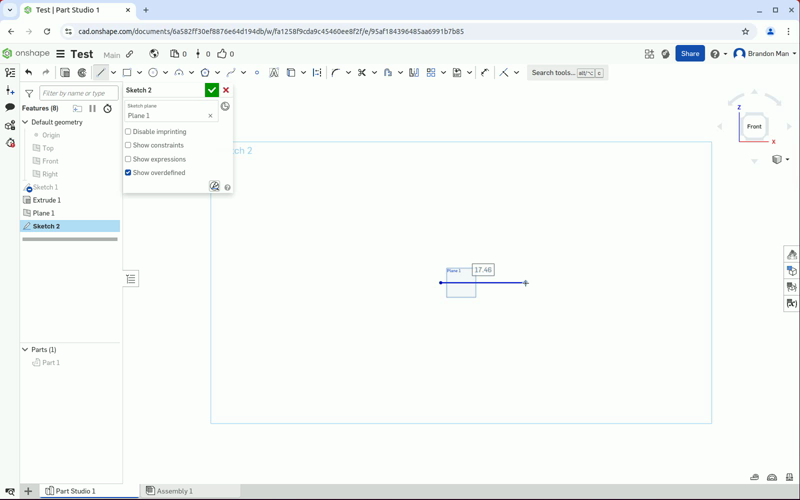
mouse_move(555, 282)
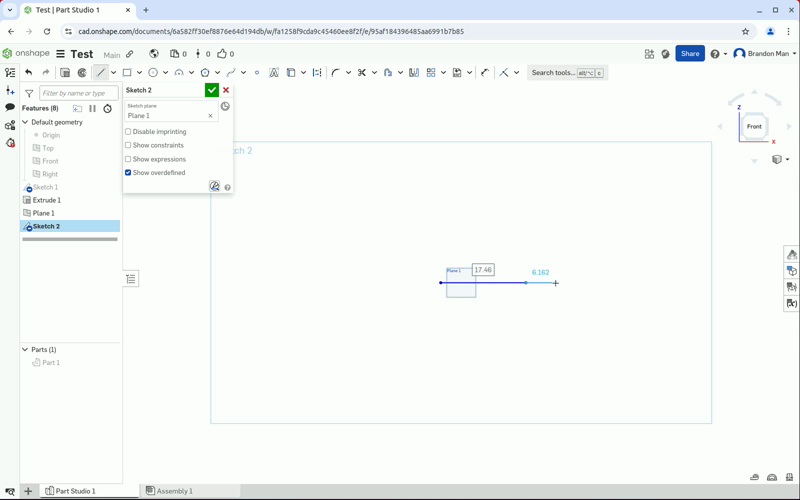
mouse_move(525, 226)
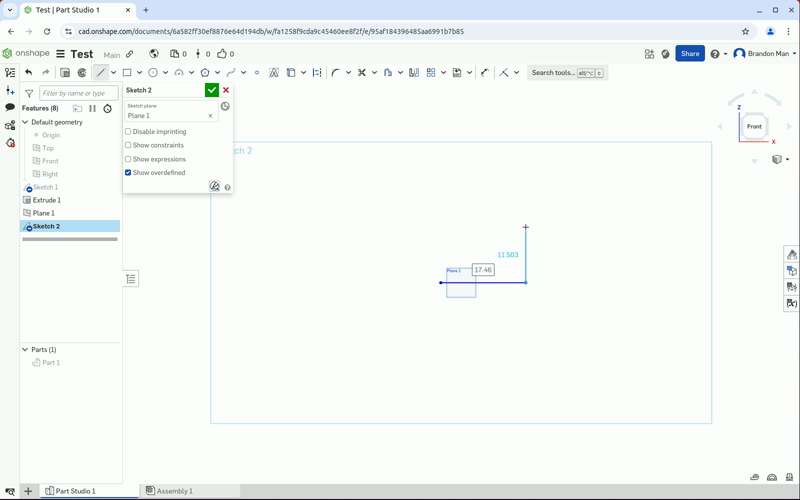
click(525, 226)
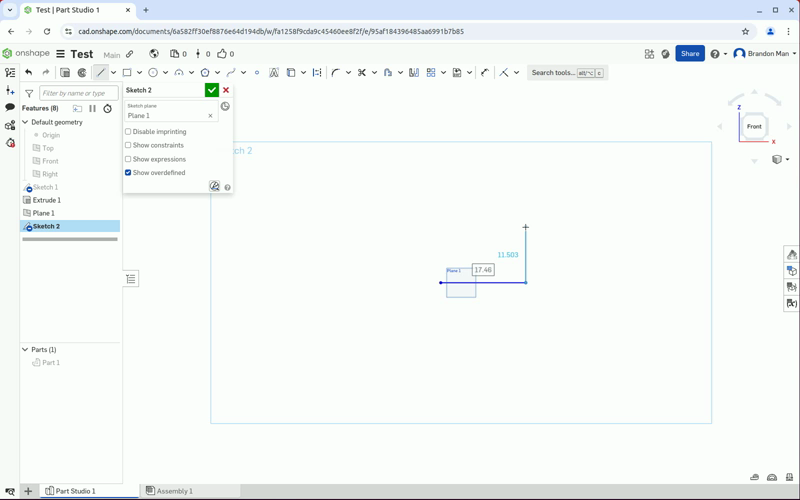
key_up(shift)
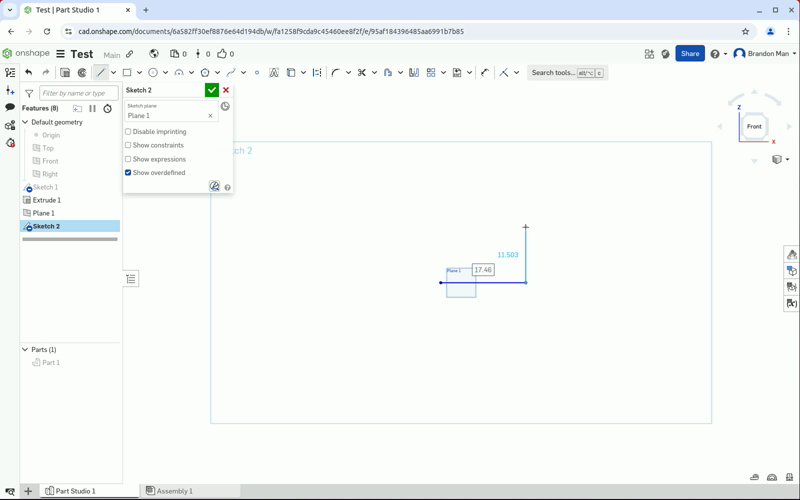
key_down(shift)
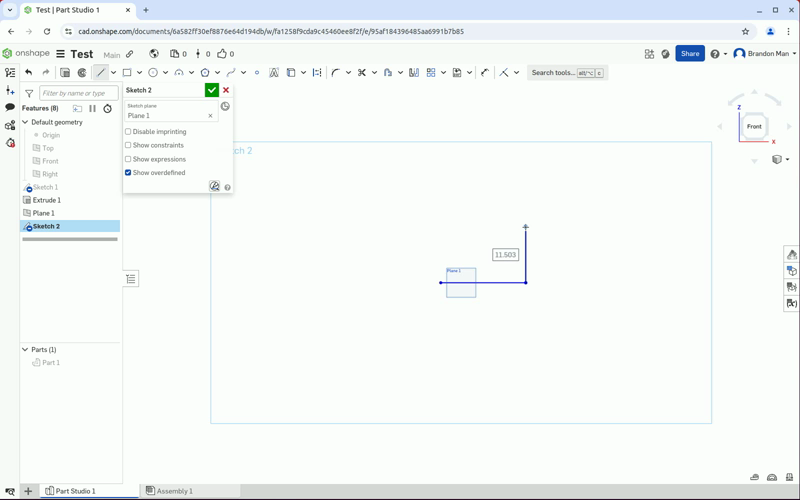
mouse_move(440, 226)
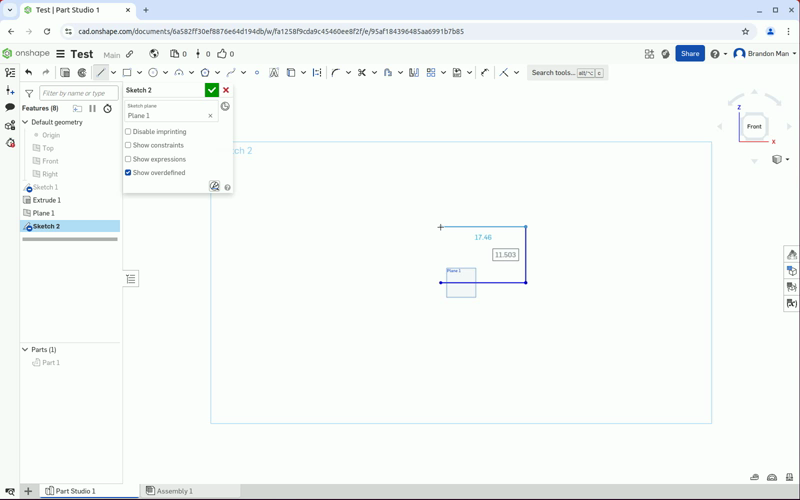
click(440, 226)
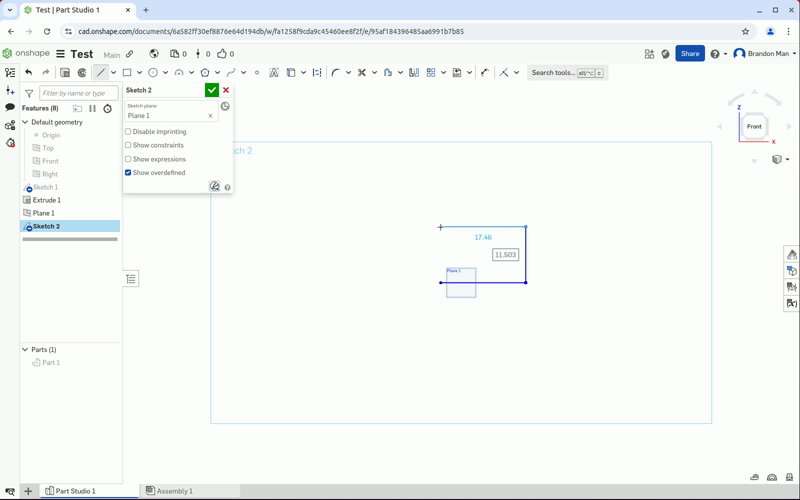
key_up(shift)
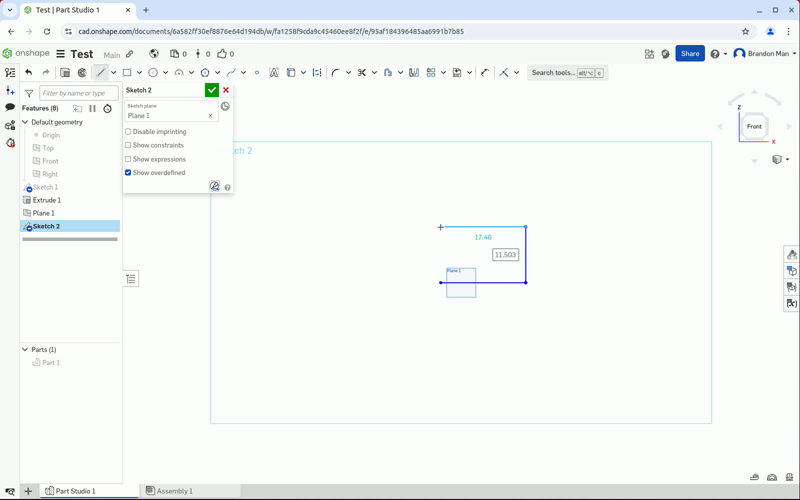
mouse_move(470, 226)
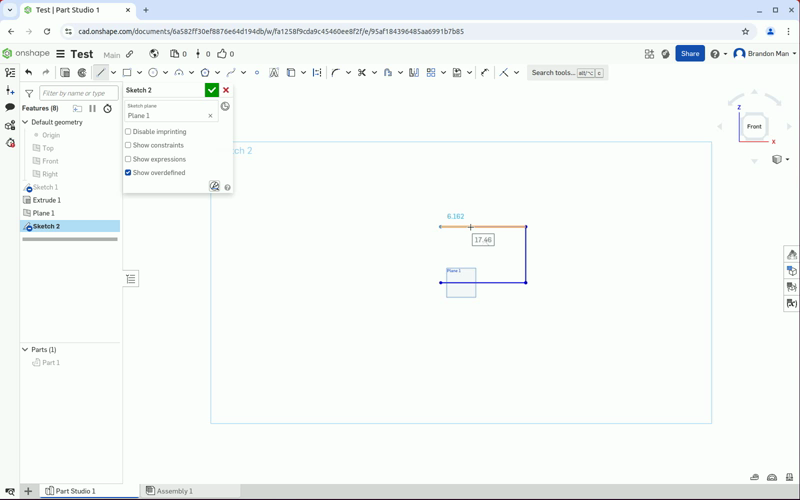
key_down(shift)
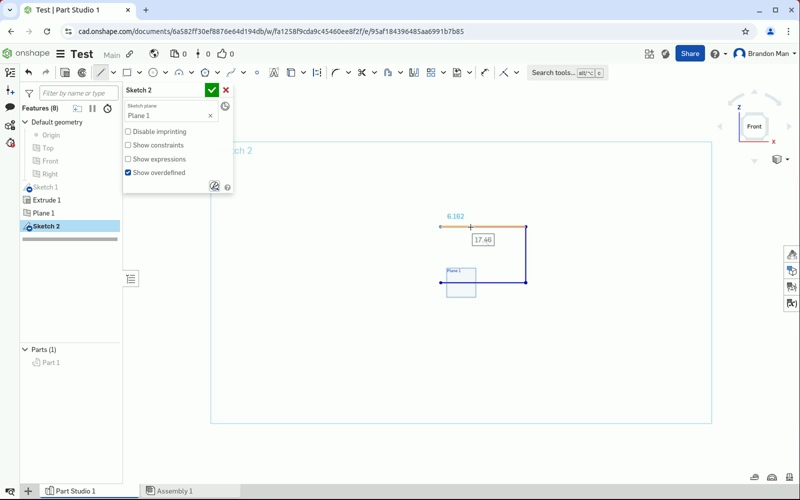
mouse_move(440, 282)
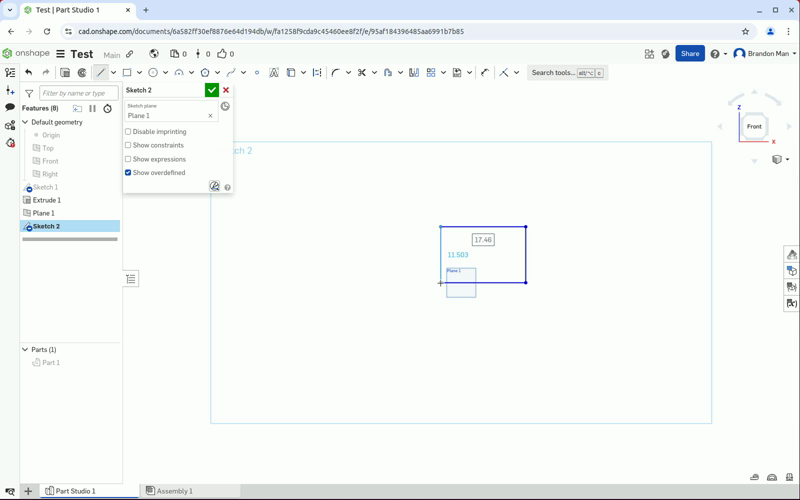
key_up(shift)
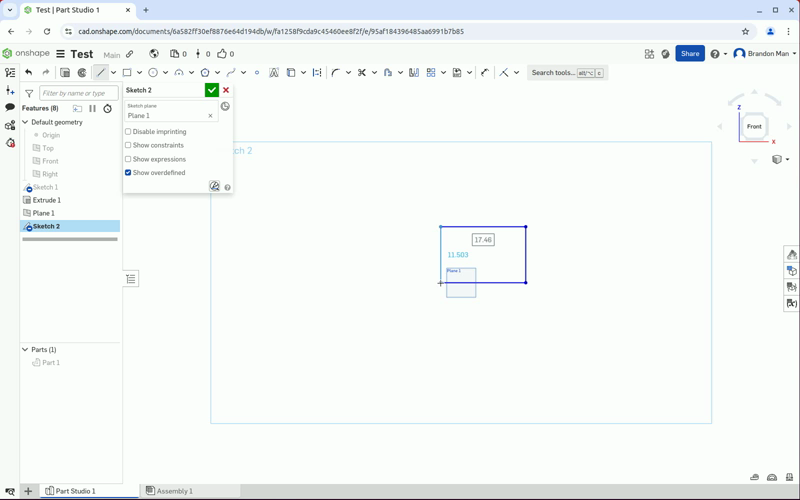
click(440, 282)
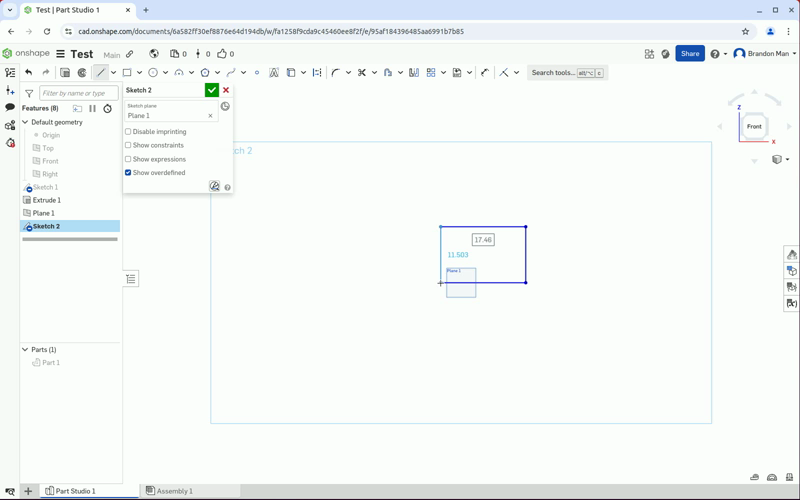
key(esc)
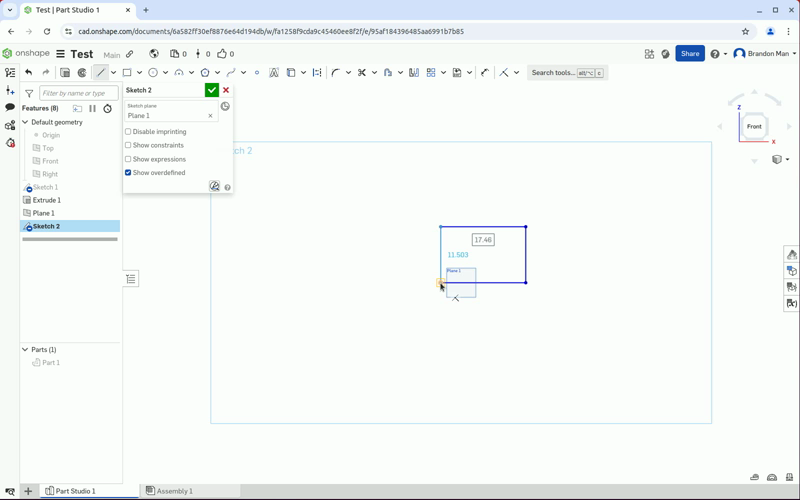
mouse_move(463, 267)
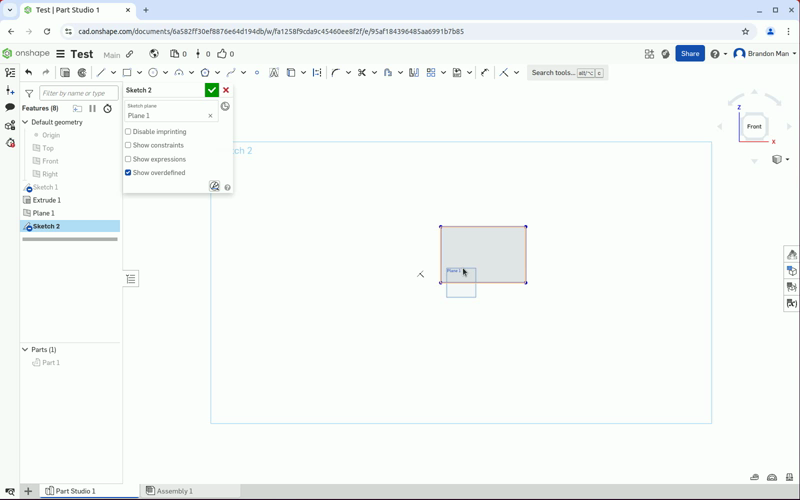
click(463, 267)
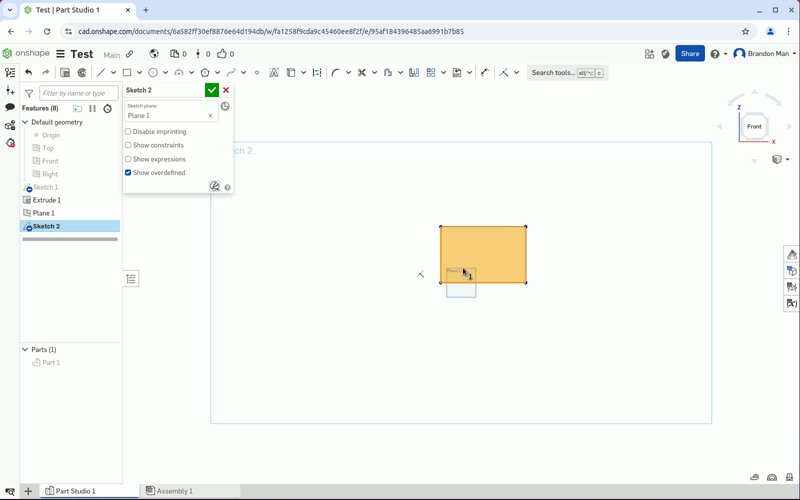
mouse_move(73, 352)
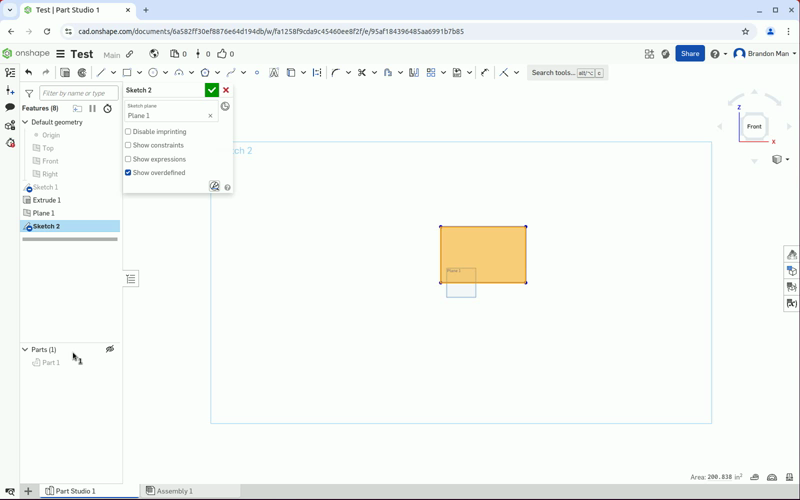
key(shift+y)
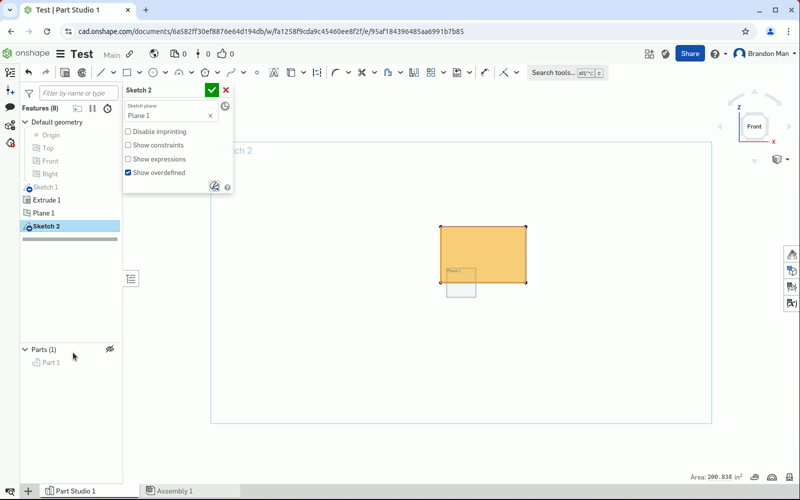
key(shift+e)
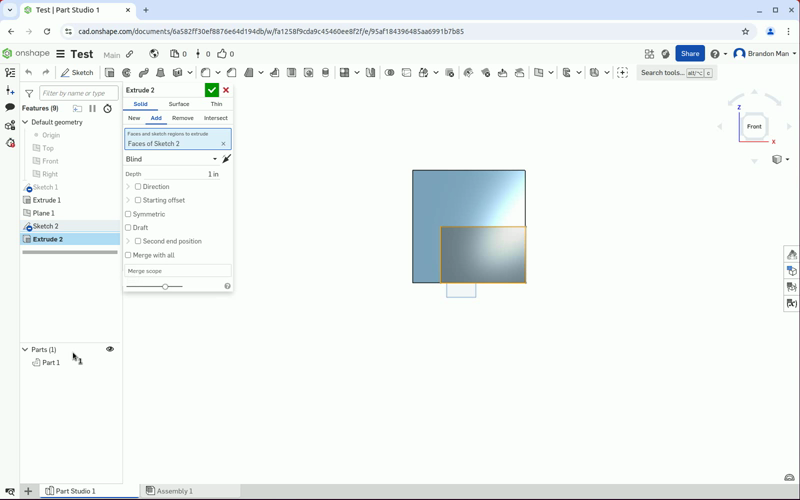
mouse_move(143, 106)
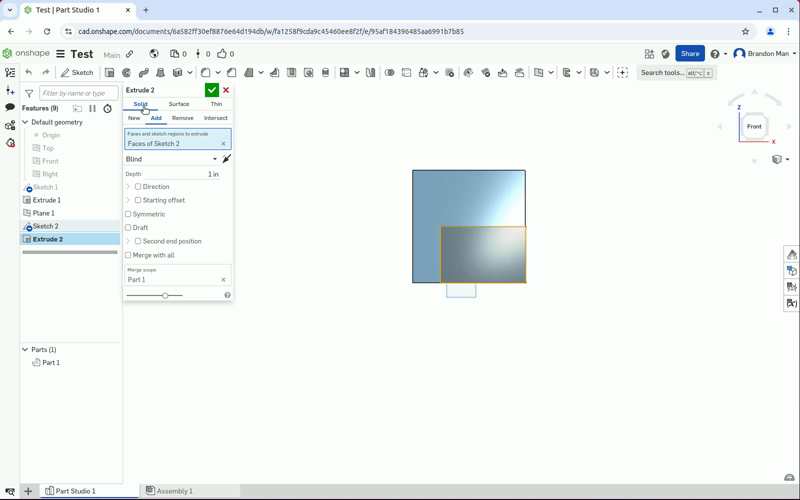
click(143, 106)
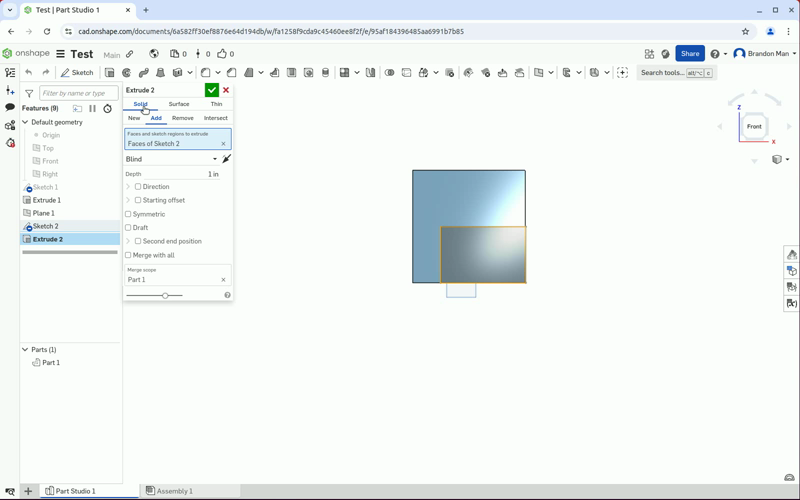
mouse_move(186, 120)
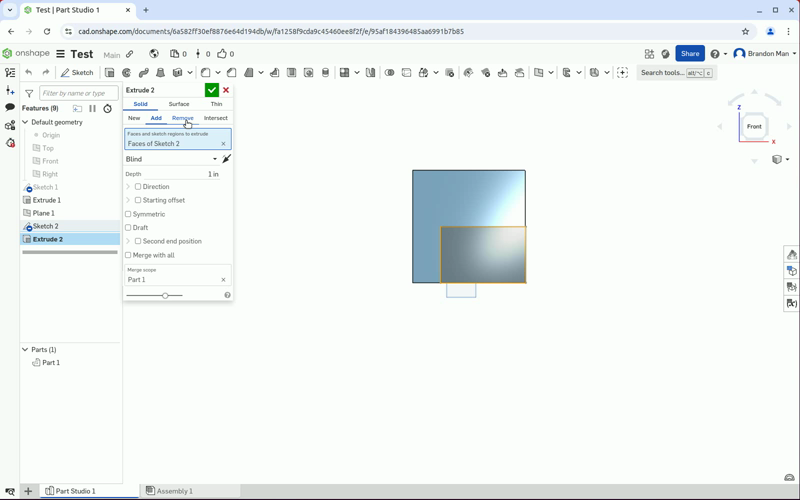
click(186, 120)
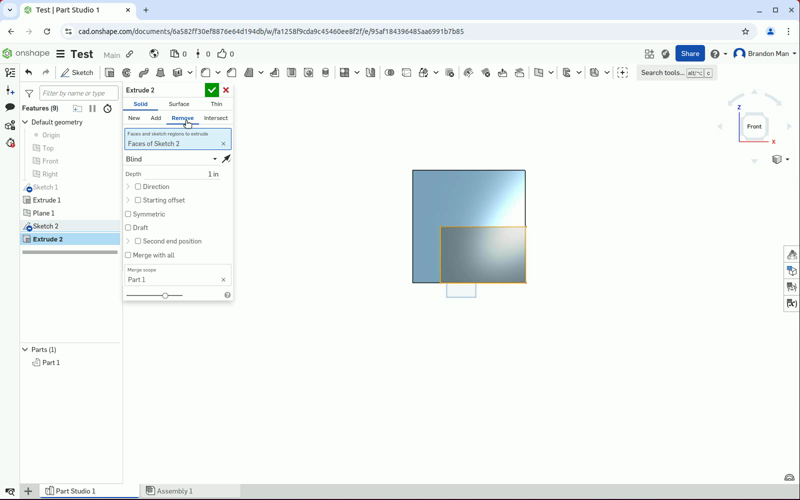
key(tab, 4)
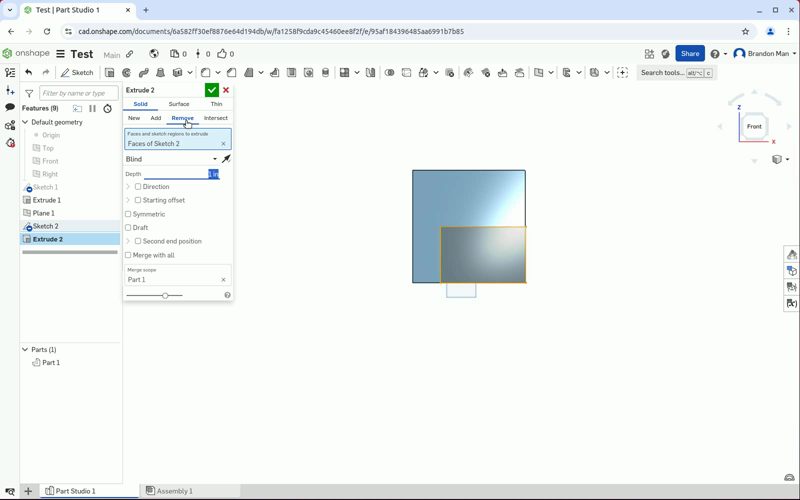
text(11.554)
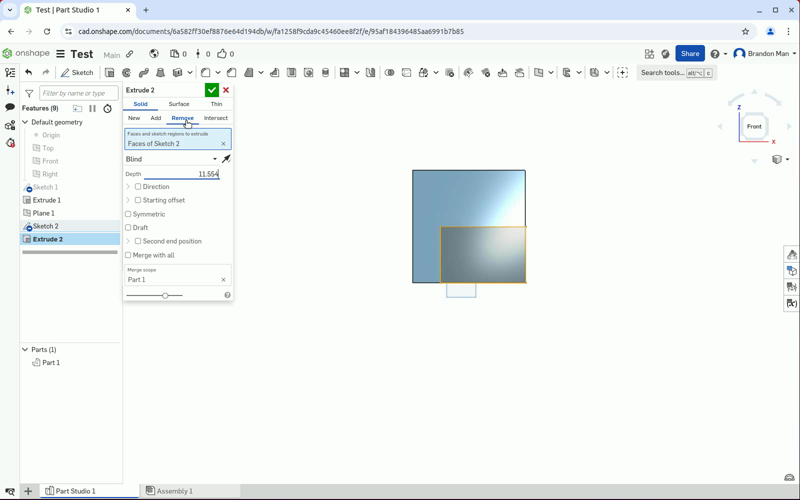
key(tab, 6)
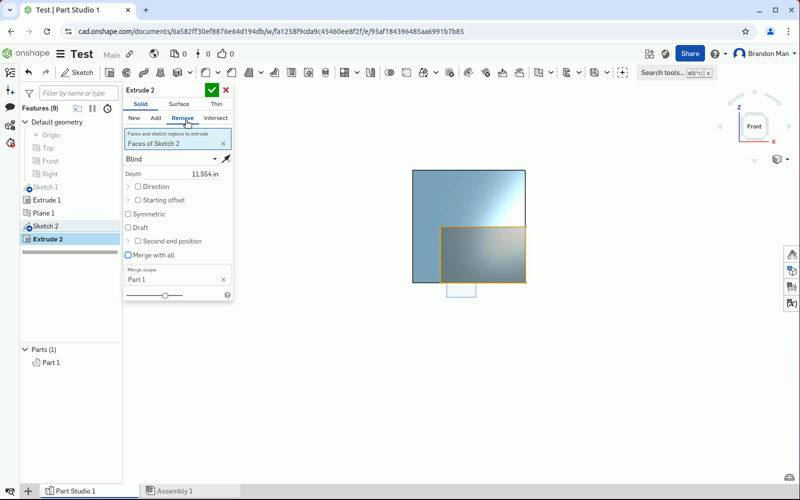
key(space)
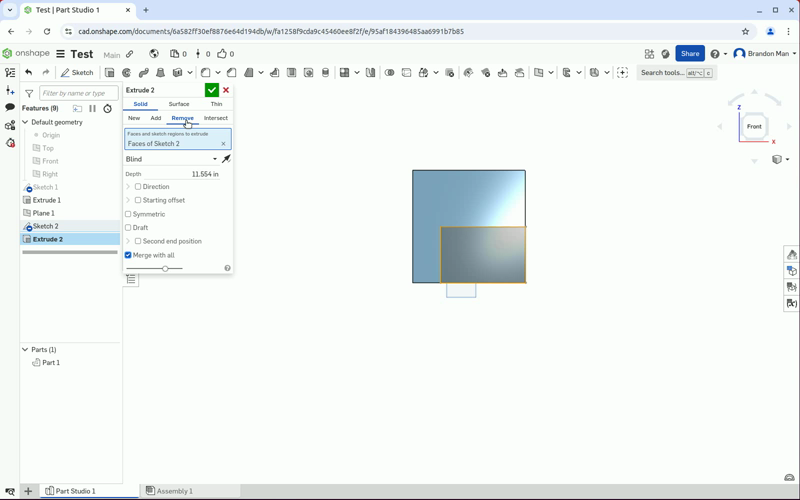
key(enter)
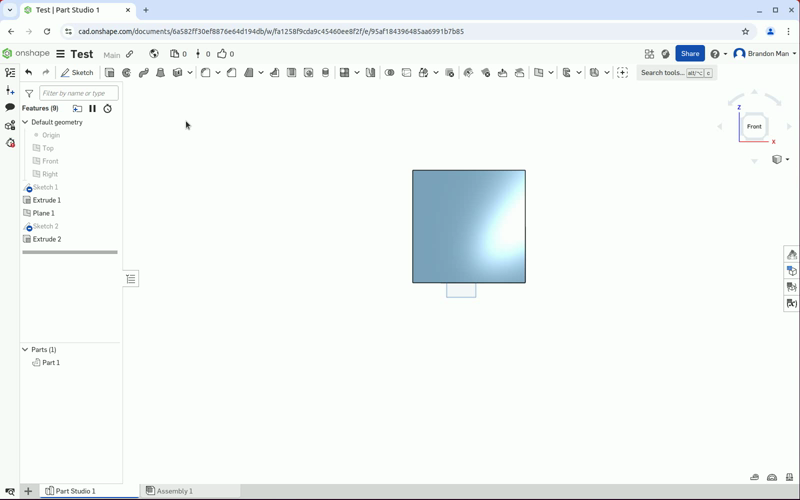
key(shift+h)
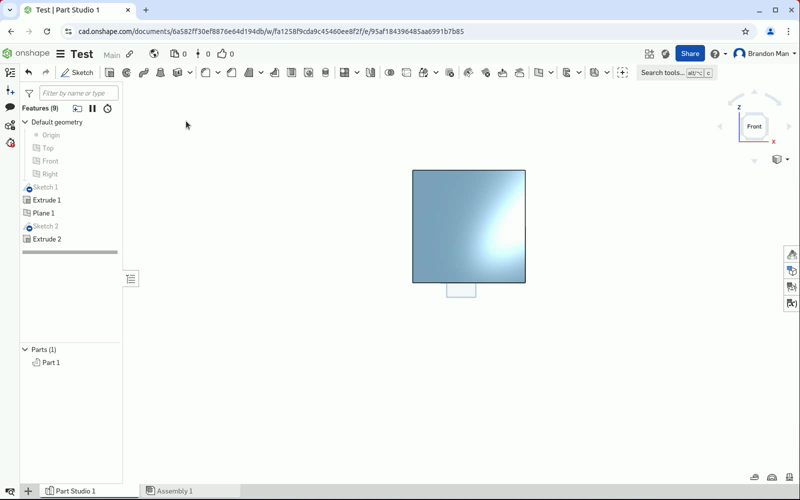
key(shift+h)
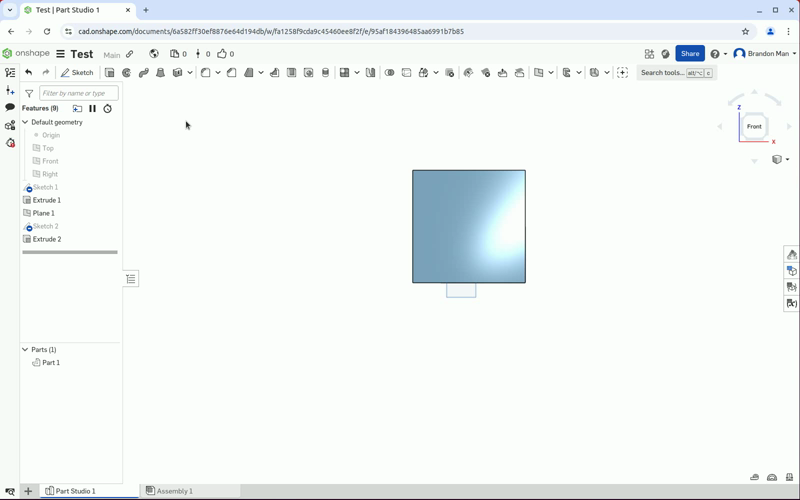
mouse_move(73, 189)
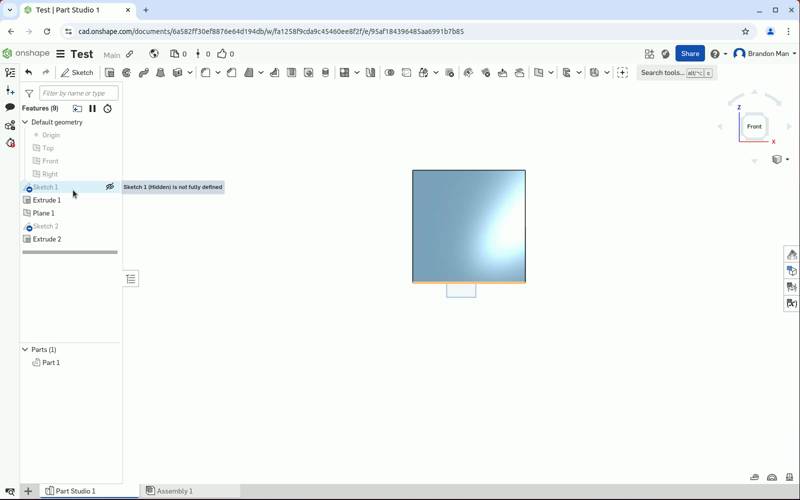
click(73, 189)
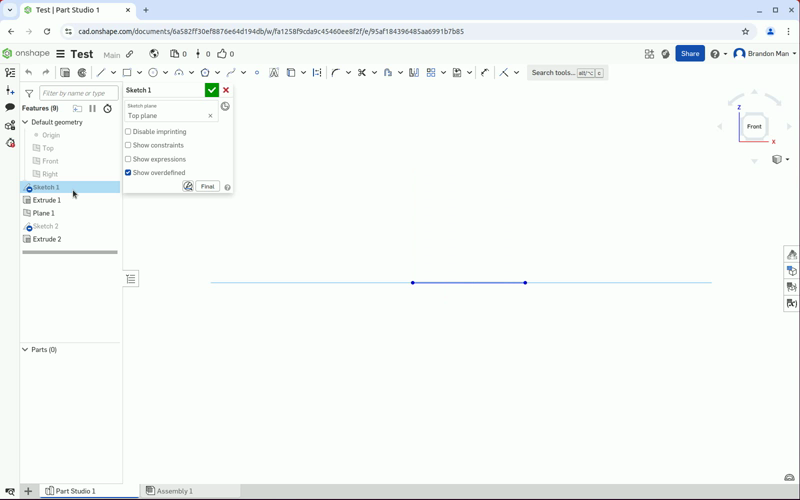
mouse_move(229, 92)
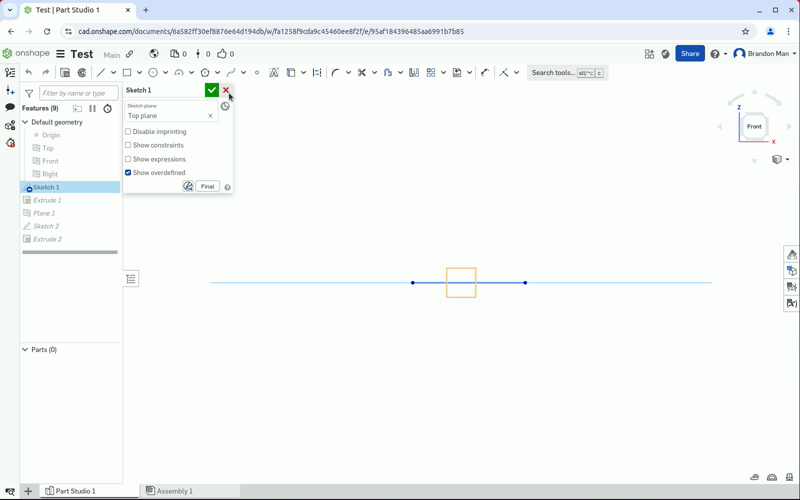
click(229, 92)
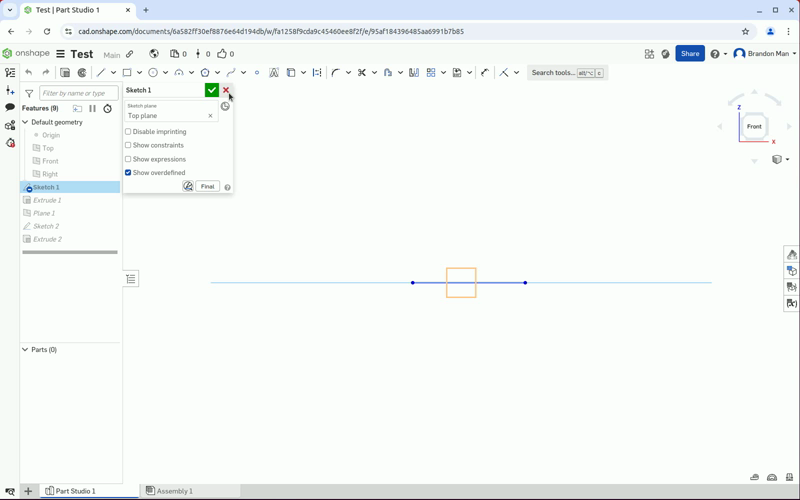
key(shift+s)
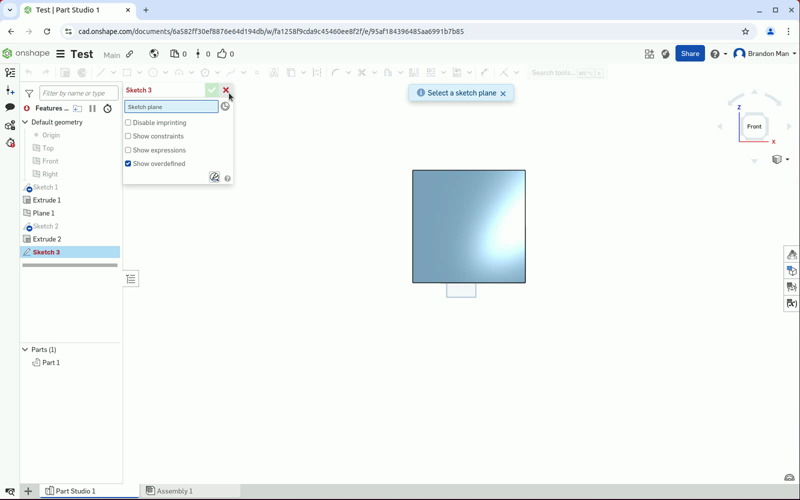
mouse_move(73, 215)
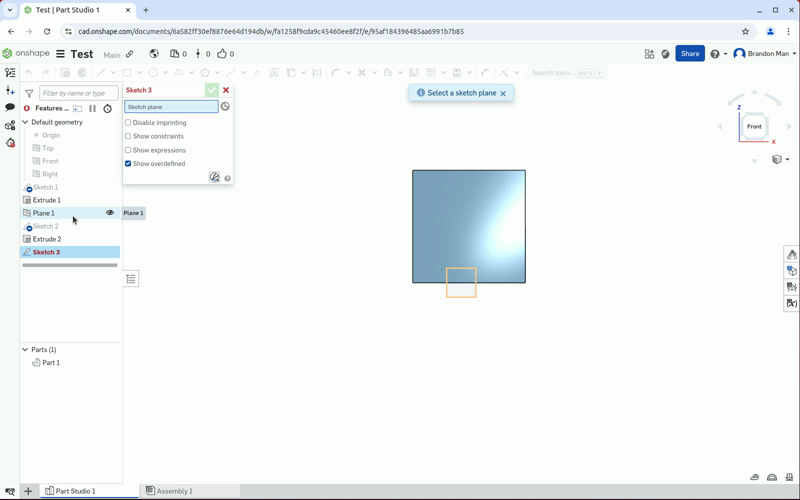
click(73, 215)
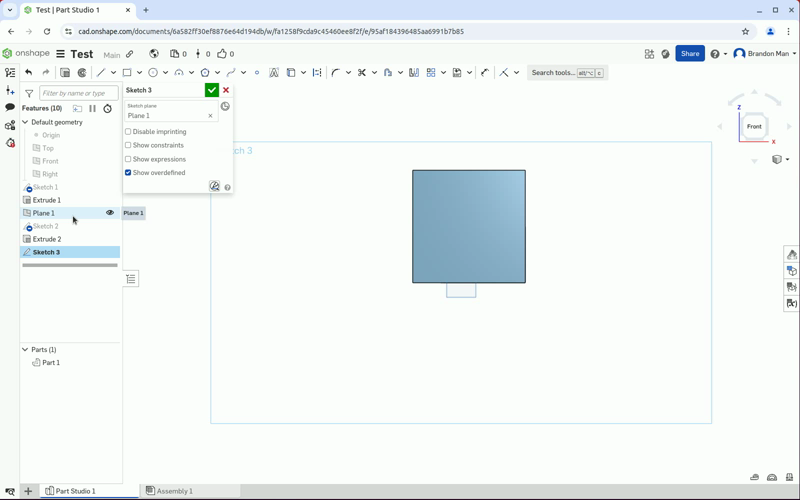
mouse_move(73, 352)
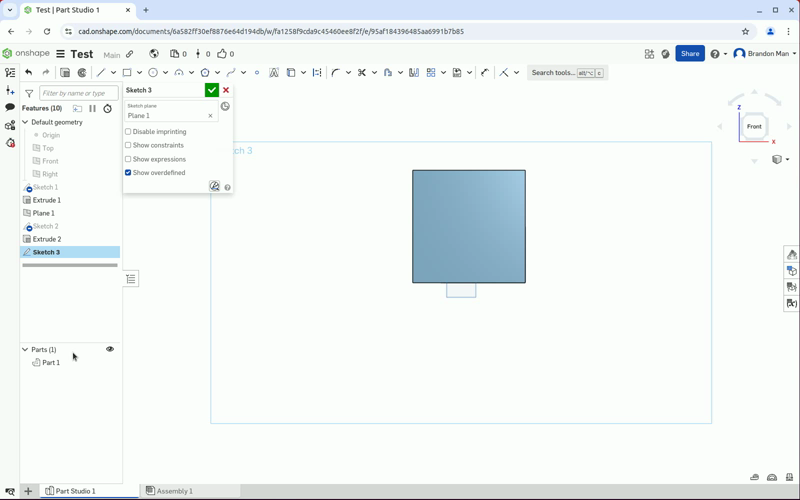
key(y)
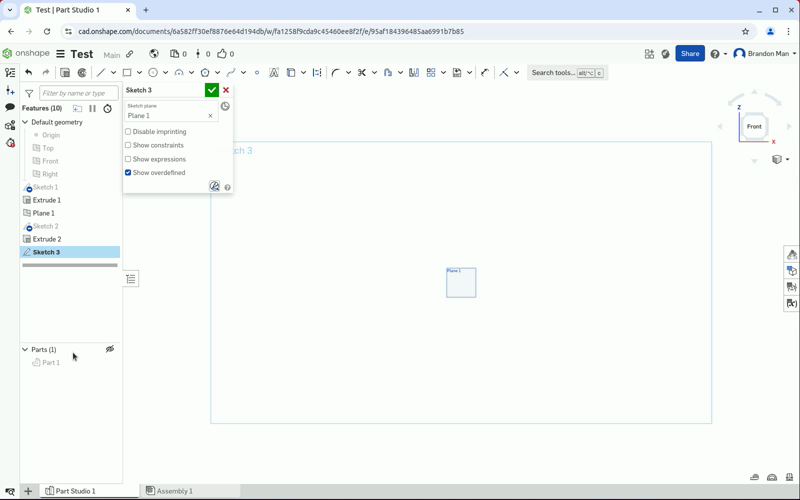
key(l)
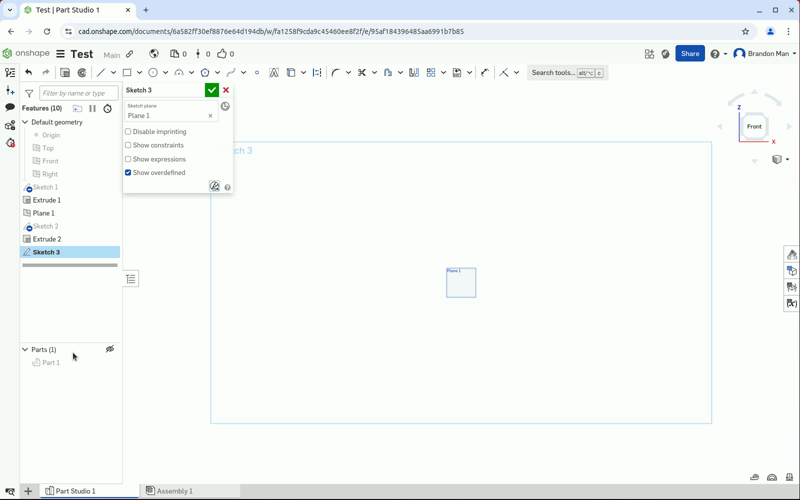
key_down(shift)
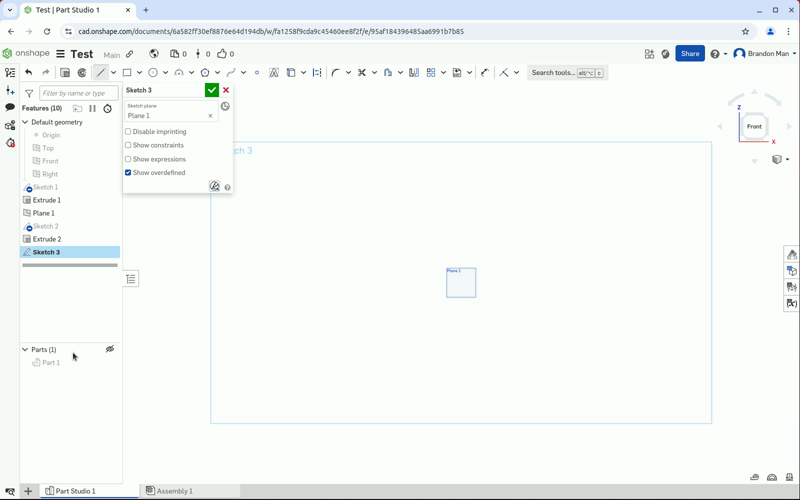
mouse_move(440, 282)
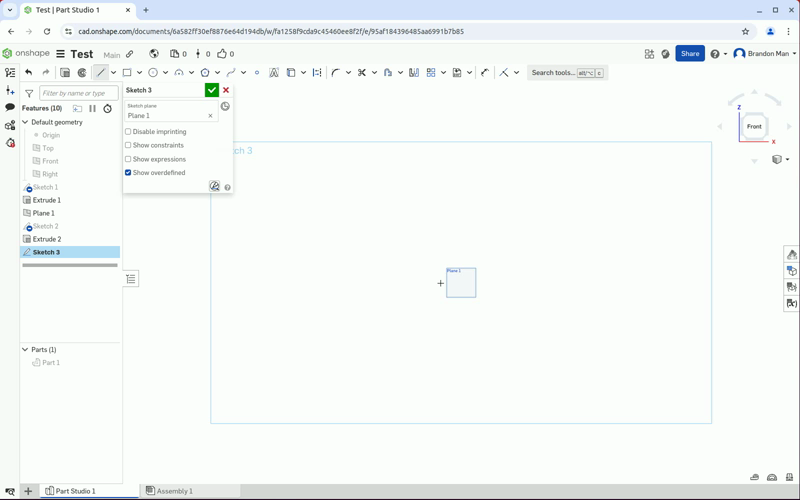
click(440, 282)
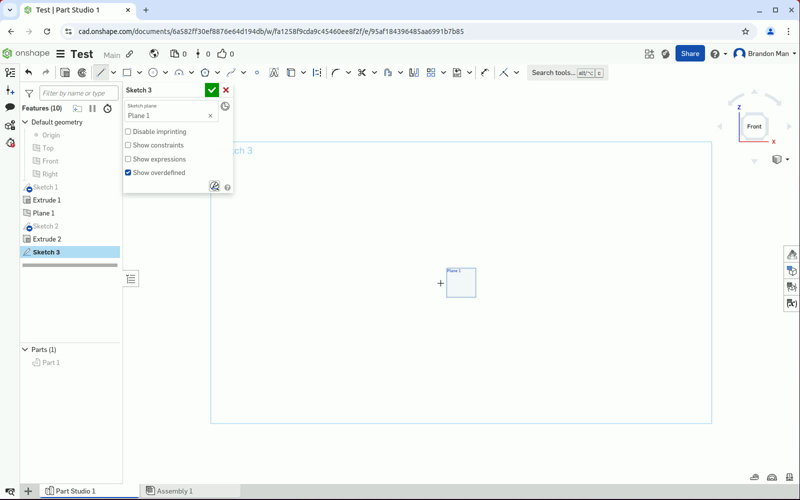
key_up(shift)
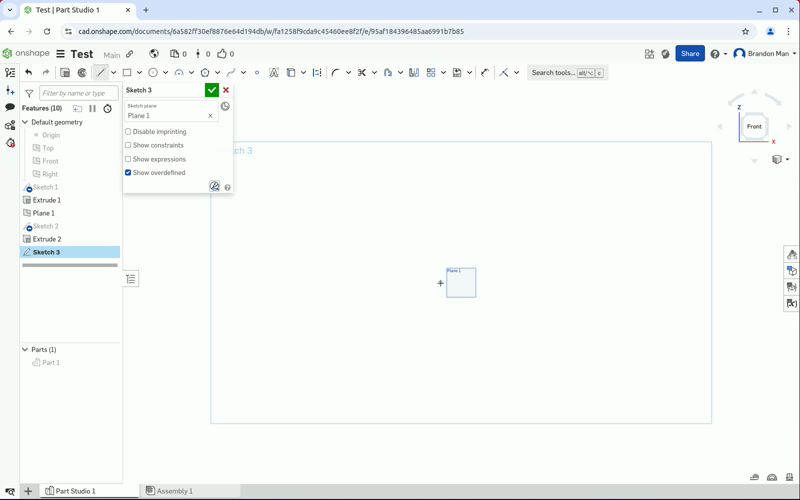
key_down(shift)
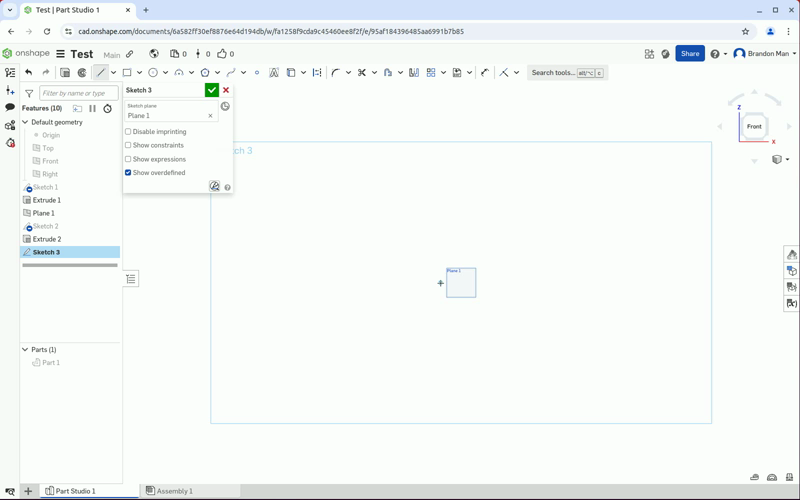
mouse_move(525, 282)
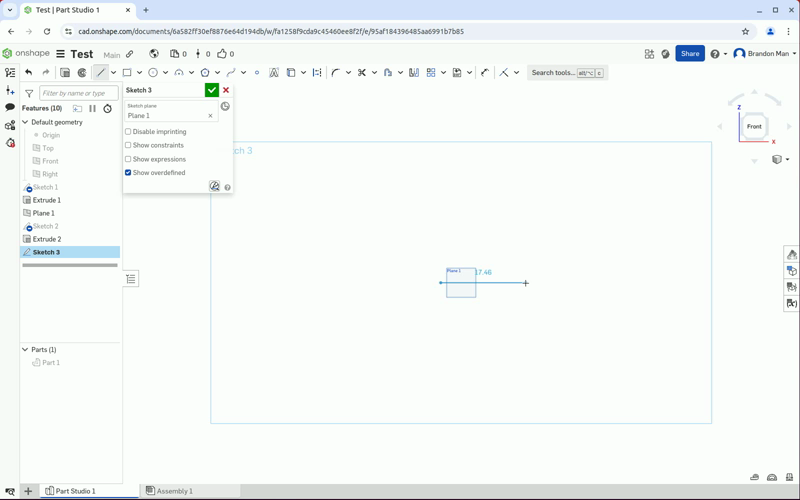
click(525, 282)
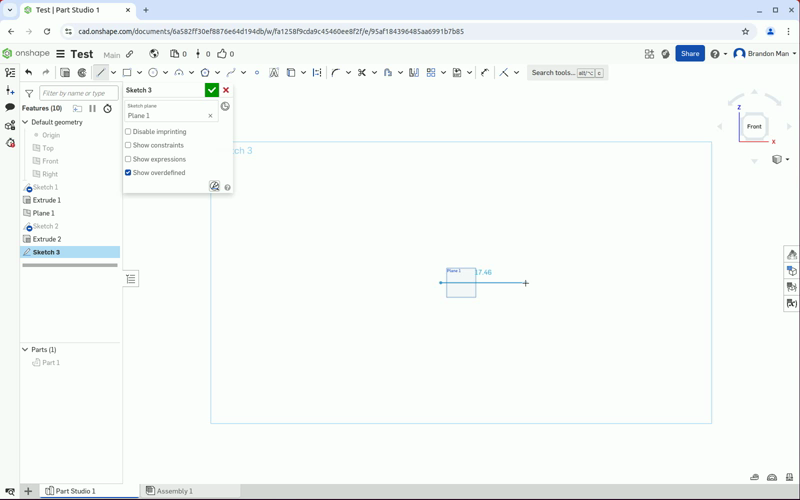
key_up(shift)
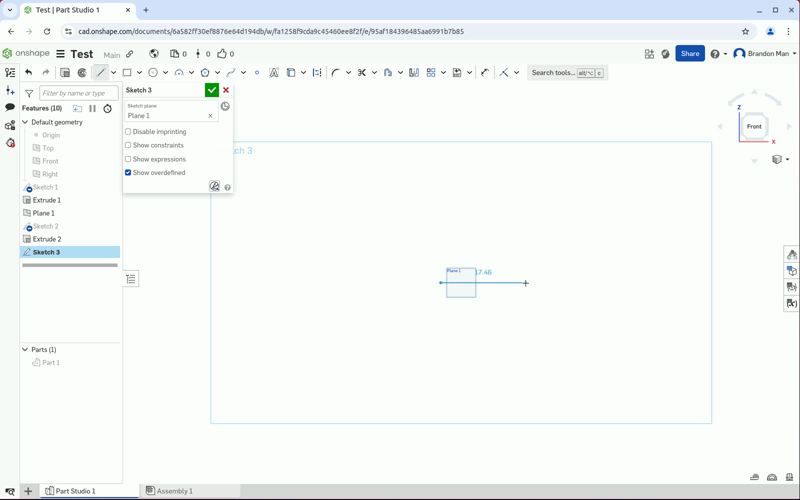
key_down(shift)
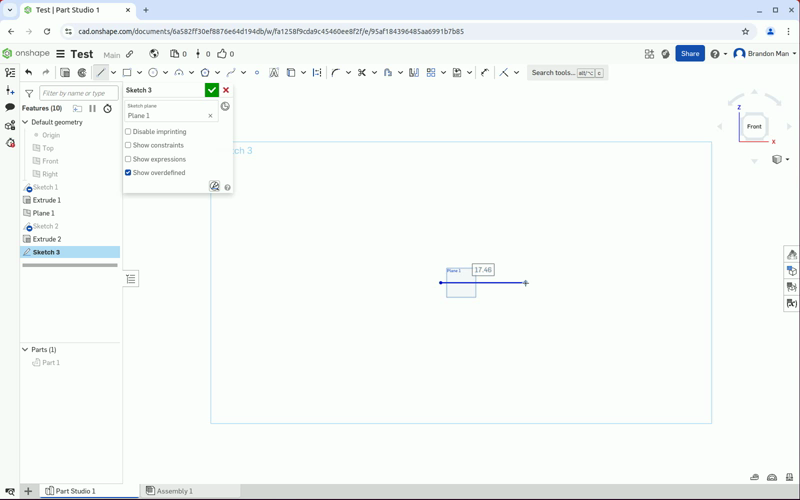
mouse_move(555, 282)
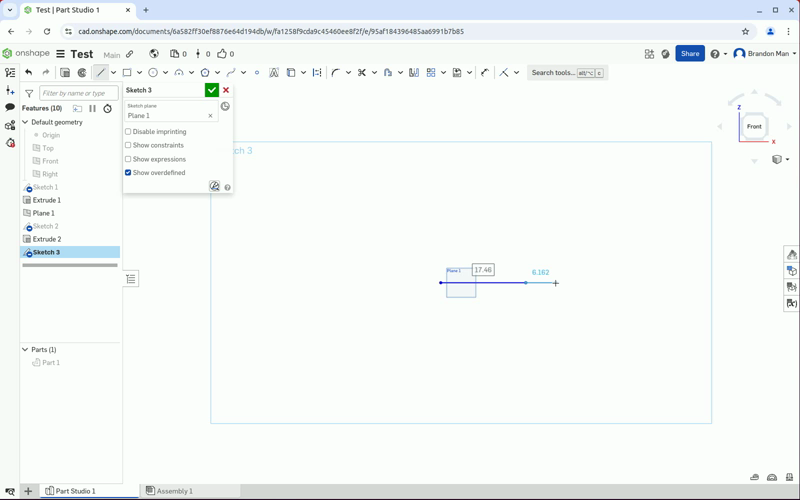
mouse_move(525, 226)
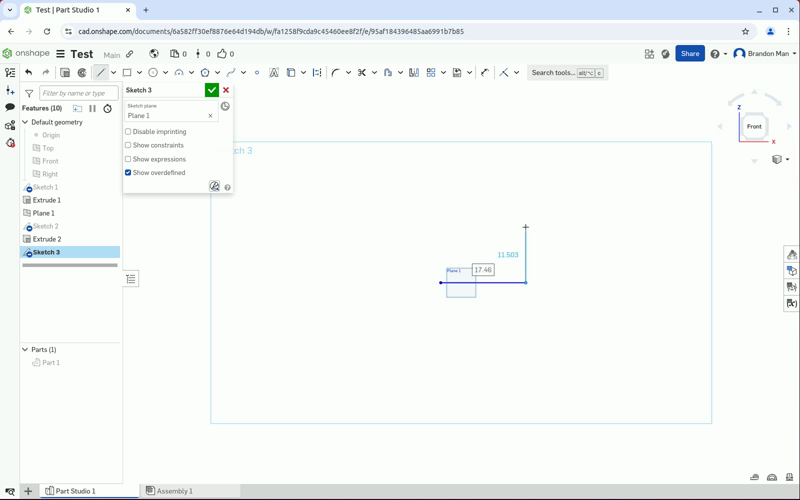
click(525, 226)
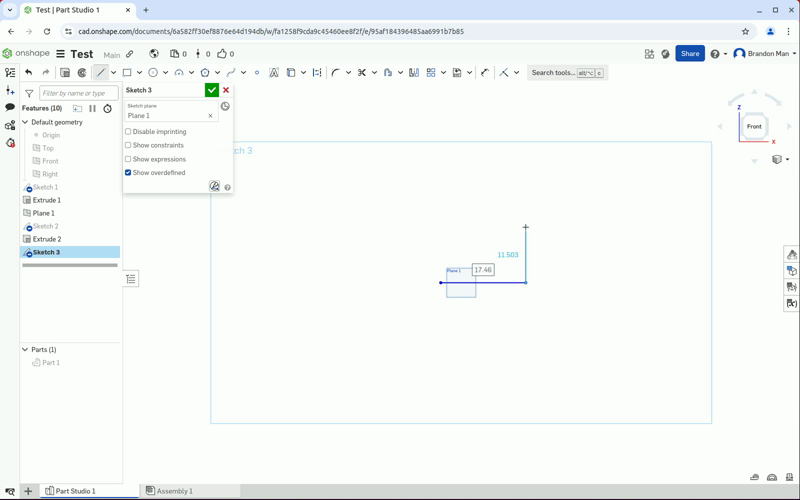
key_up(shift)
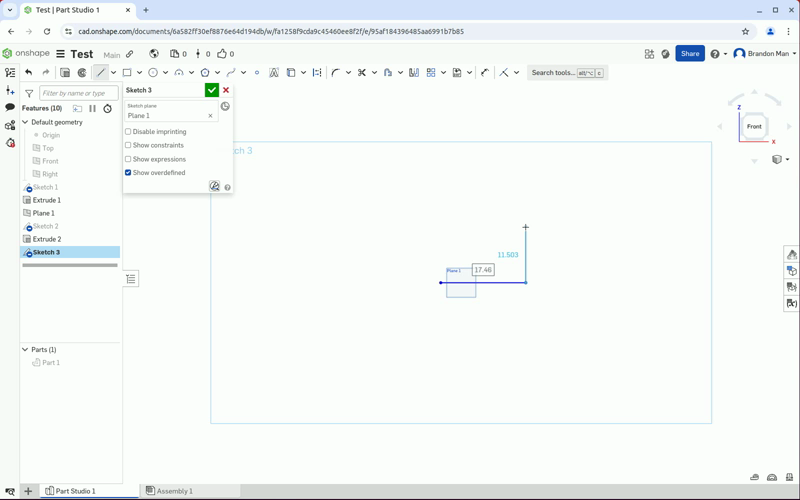
key_down(shift)
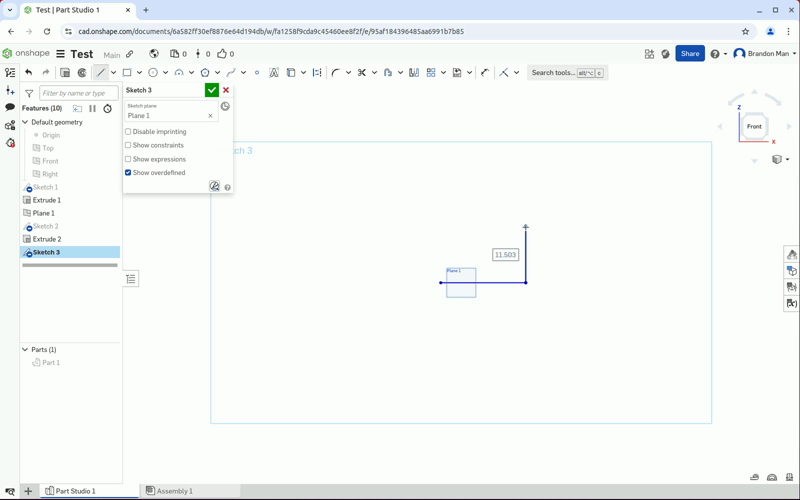
mouse_move(440, 226)
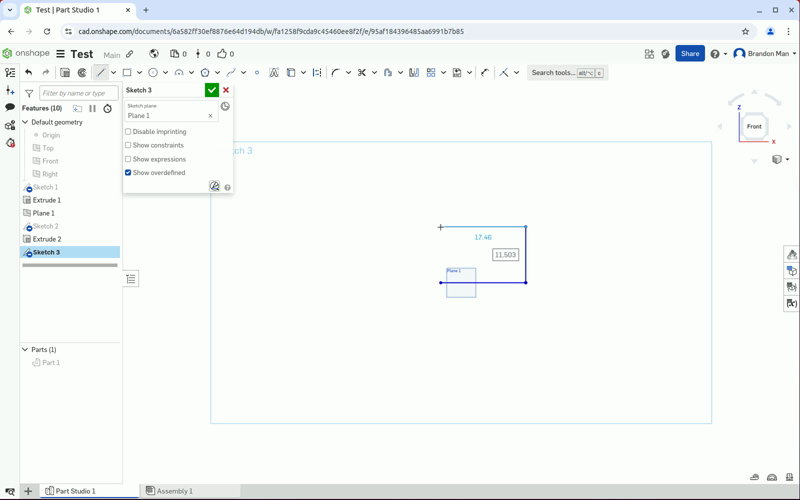
click(440, 226)
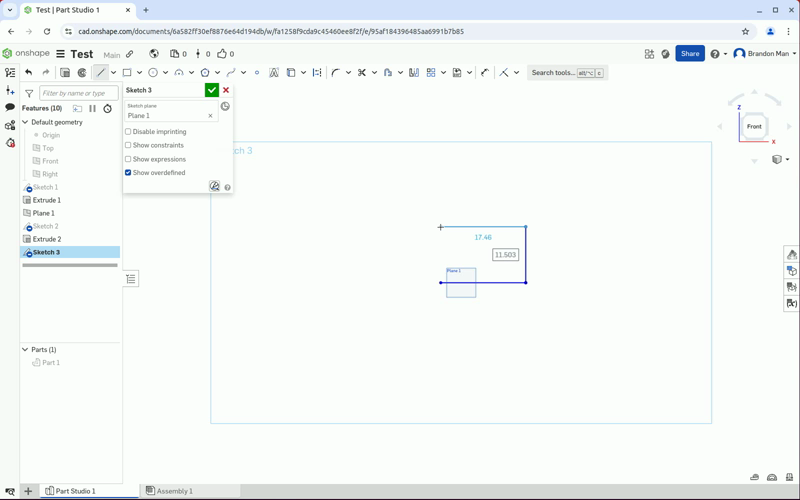
key_up(shift)
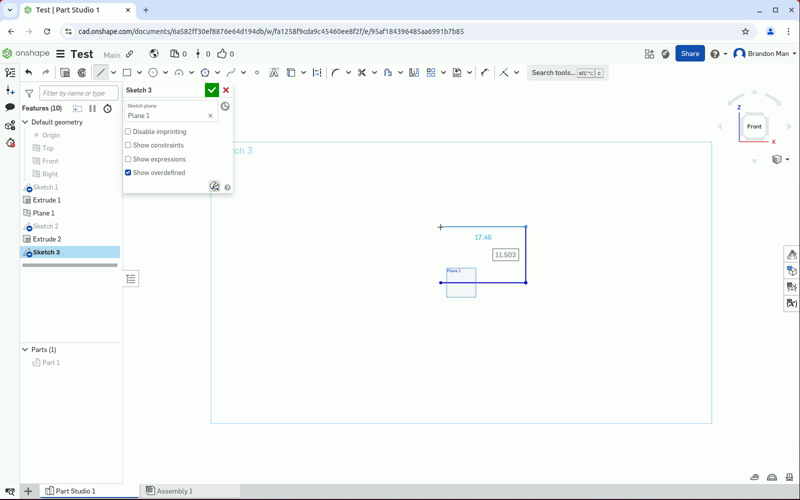
mouse_move(470, 226)
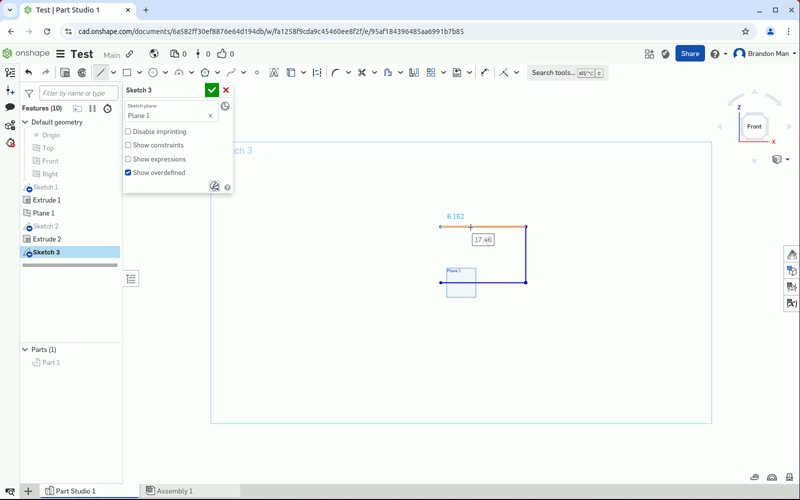
key_down(shift)
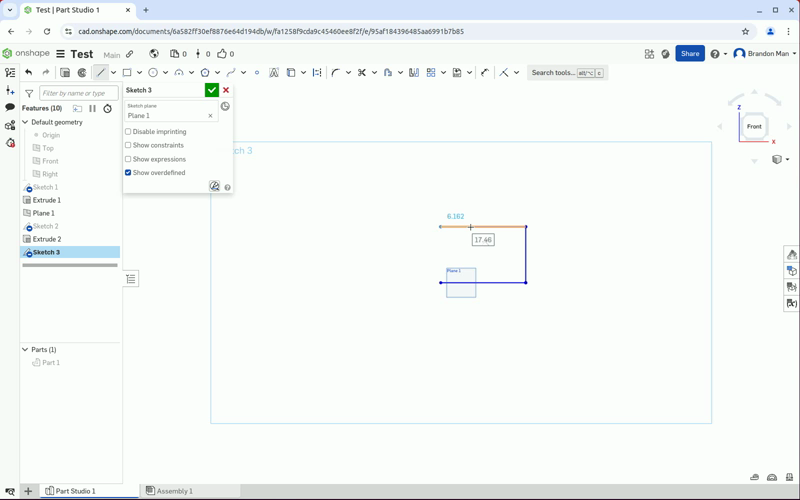
mouse_move(440, 282)
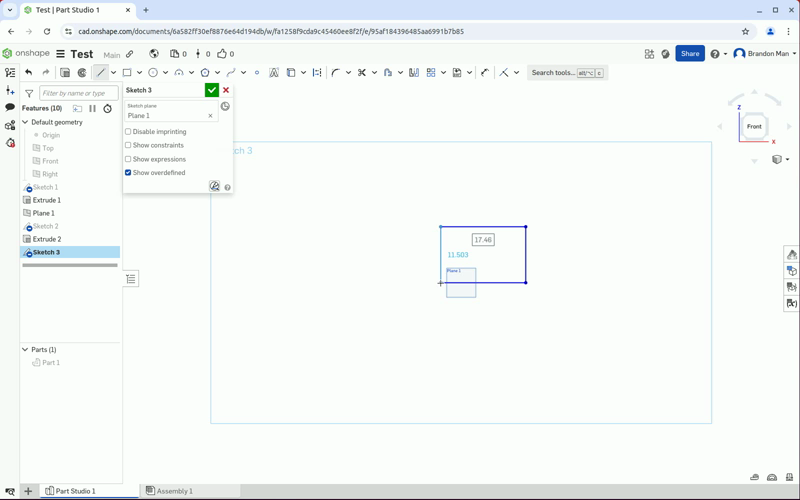
key_up(shift)
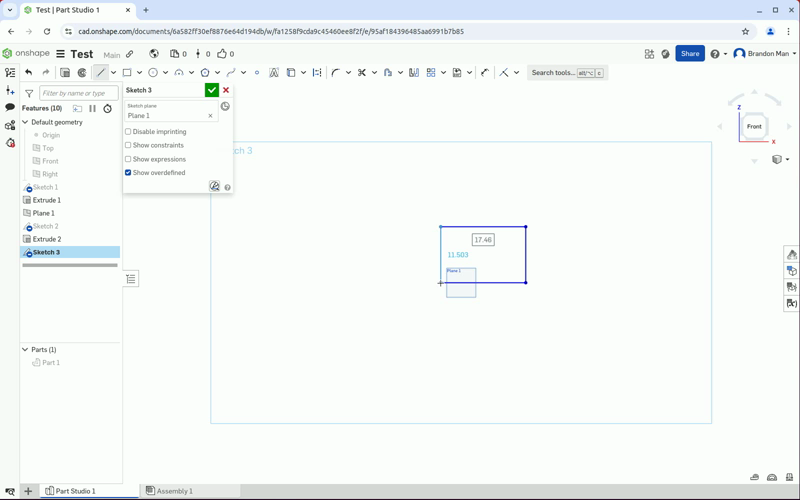
click(440, 282)
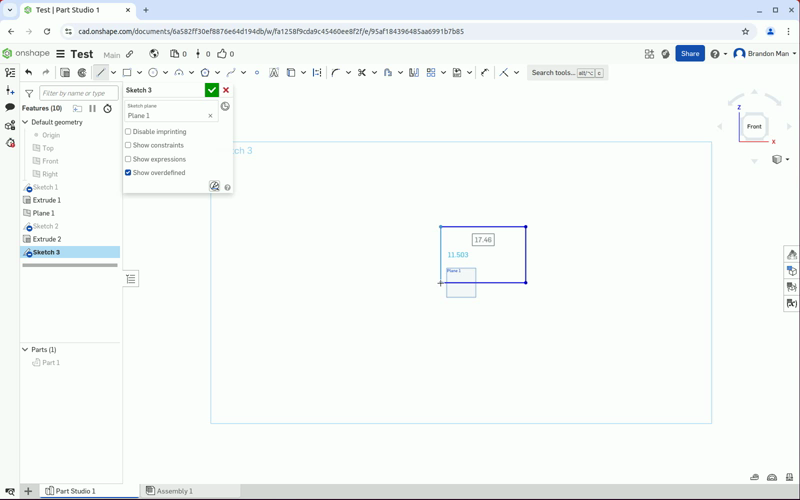
key(esc)
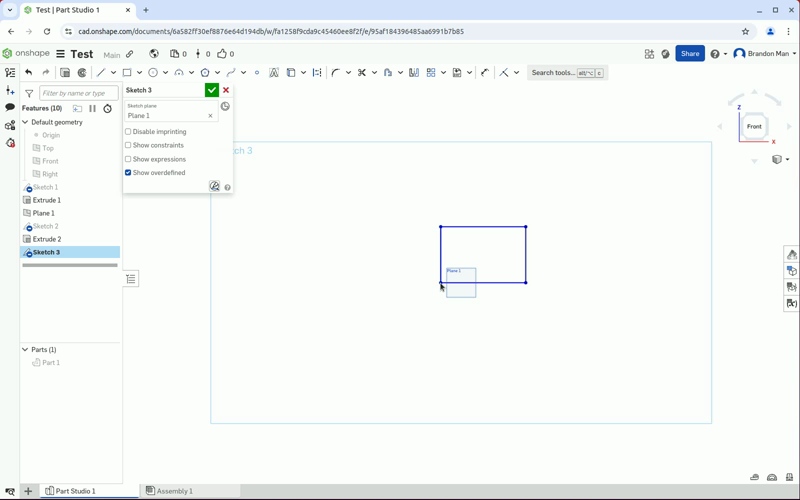
mouse_move(492, 261)
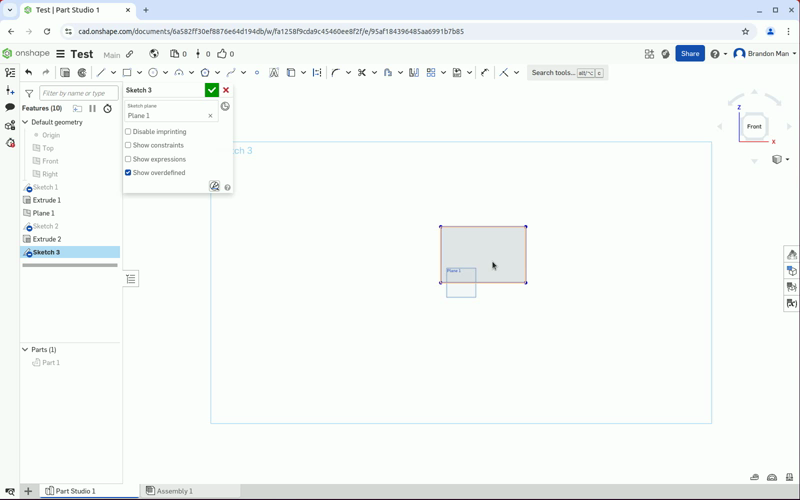
click(492, 261)
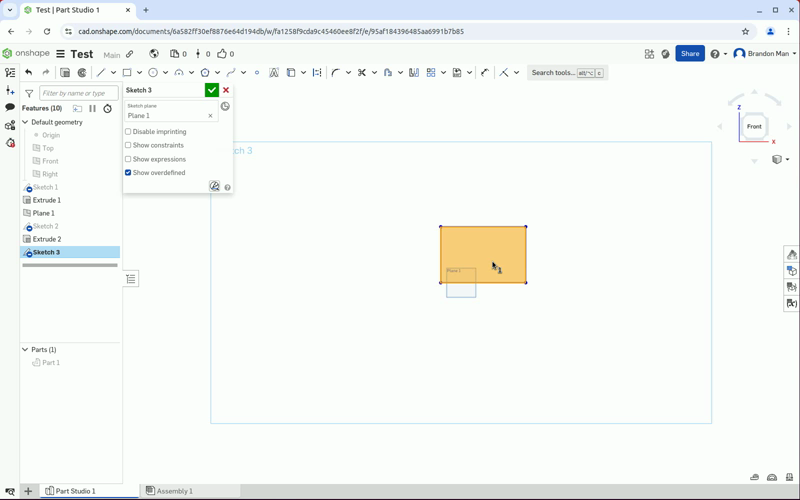
mouse_move(73, 352)
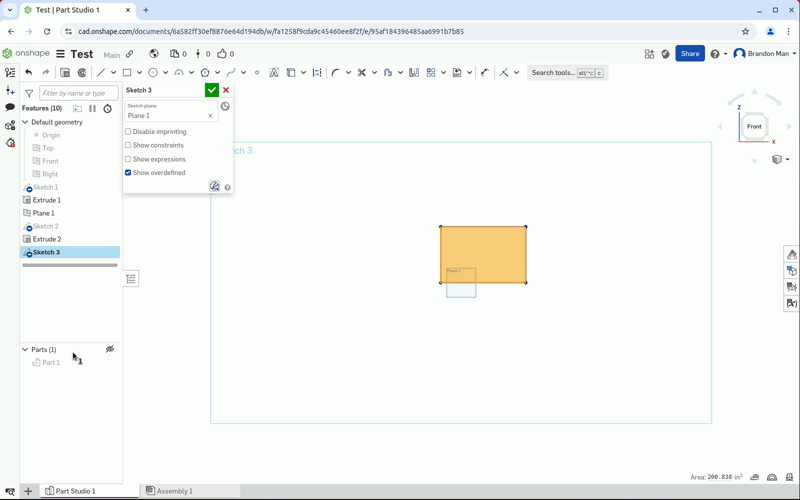
key(shift+y)
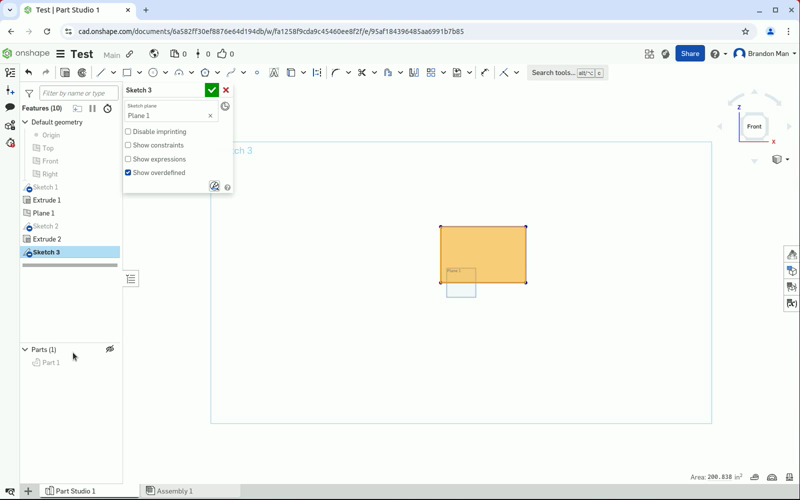
key(shift+e)
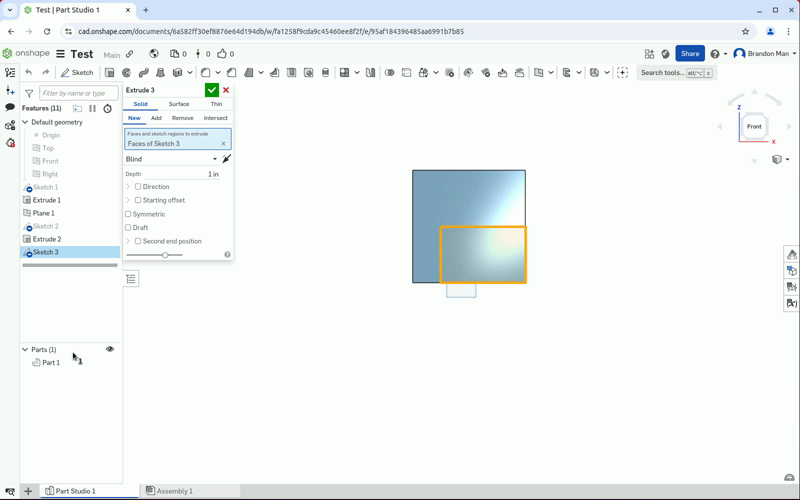
mouse_move(143, 106)
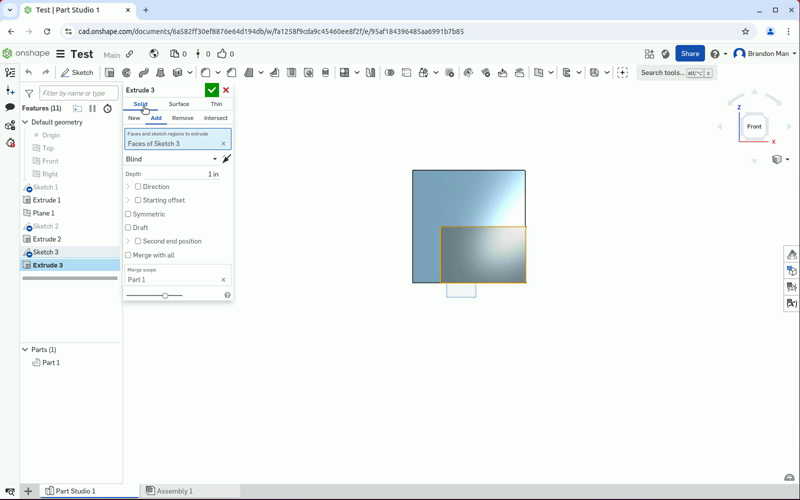
click(143, 106)
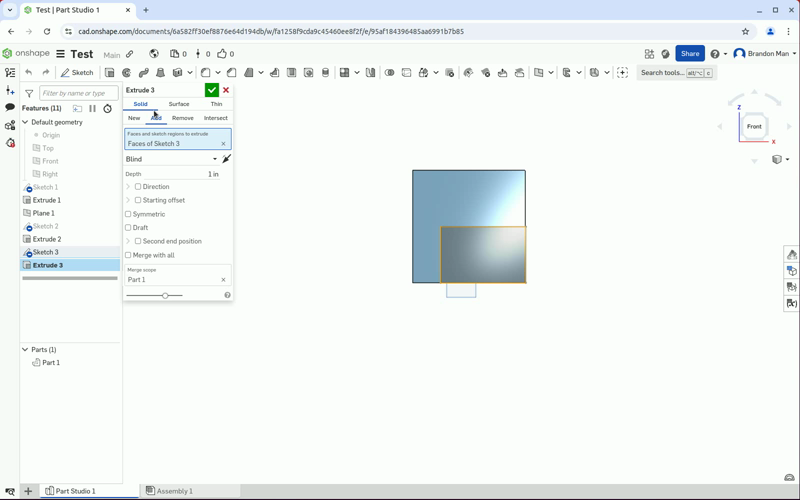
mouse_move(186, 120)
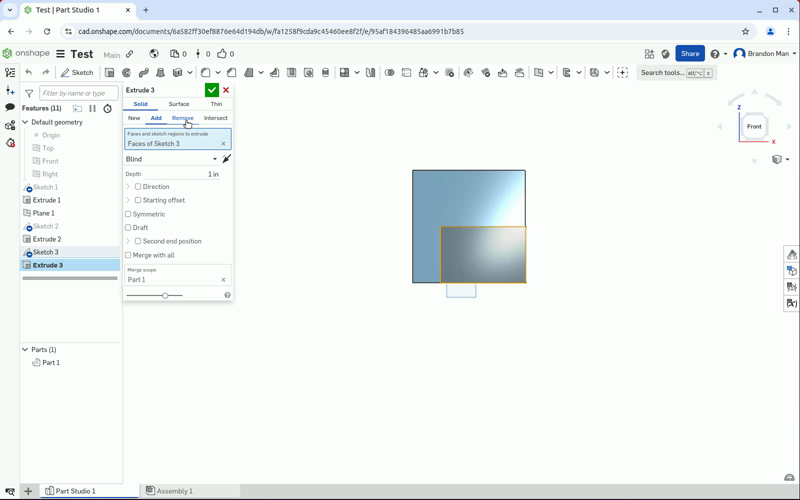
click(186, 120)
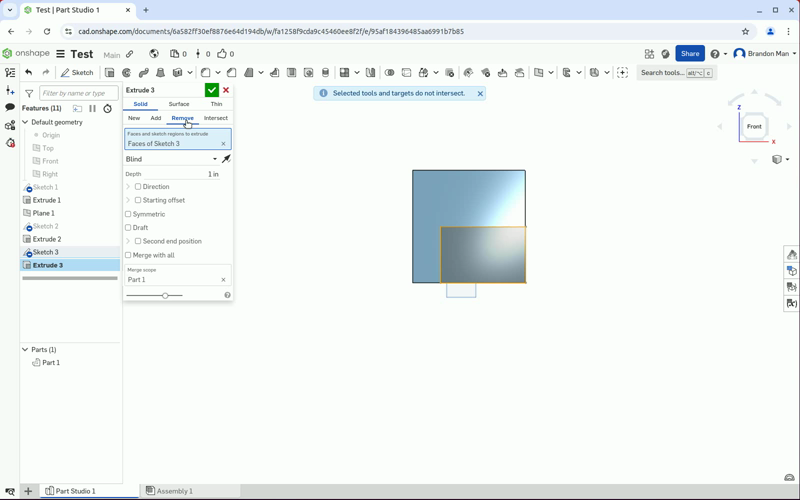
key(tab, 4)
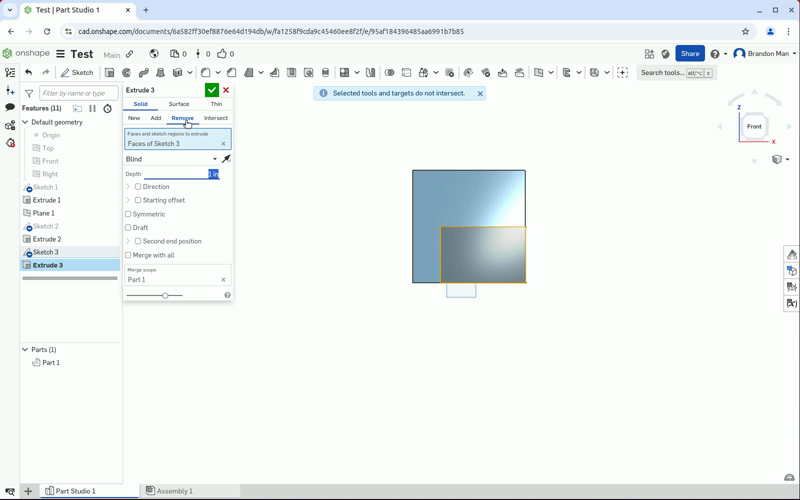
text(11.554)
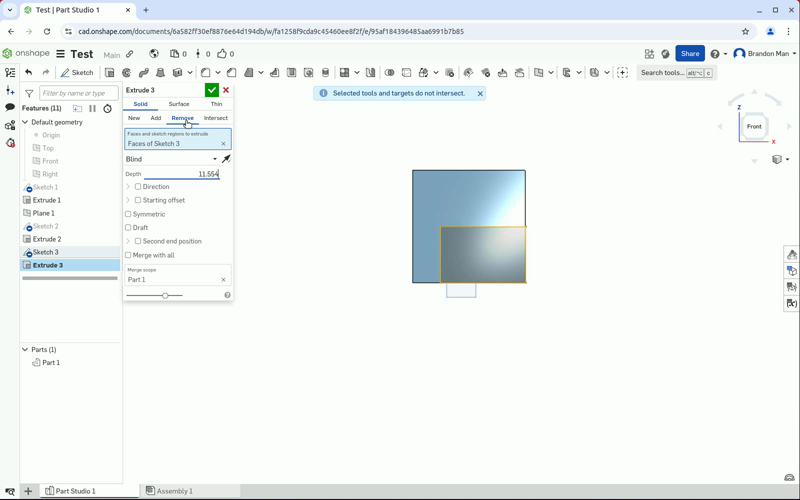
key(tab, 6)
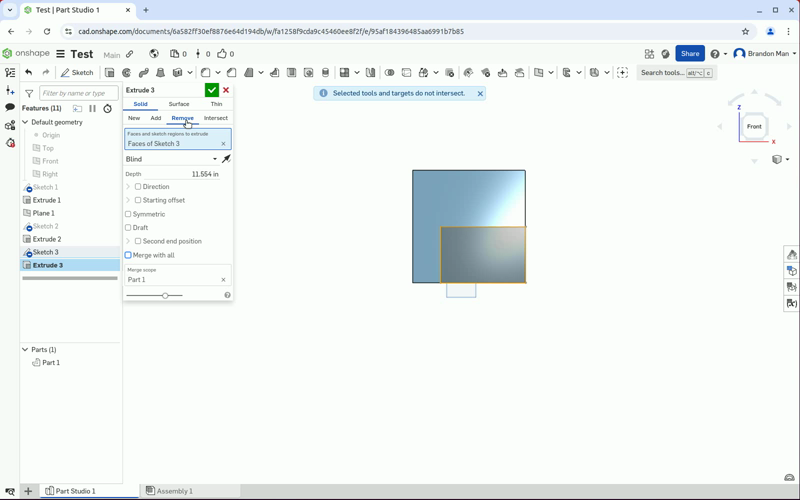
key(space)
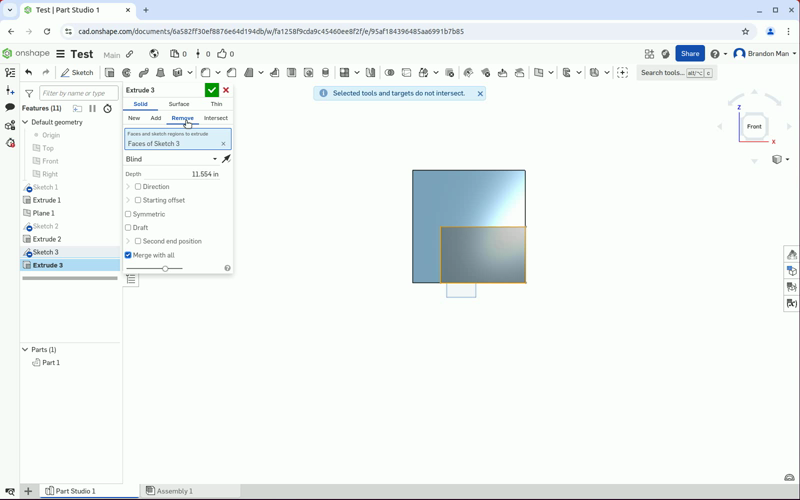
key(enter)
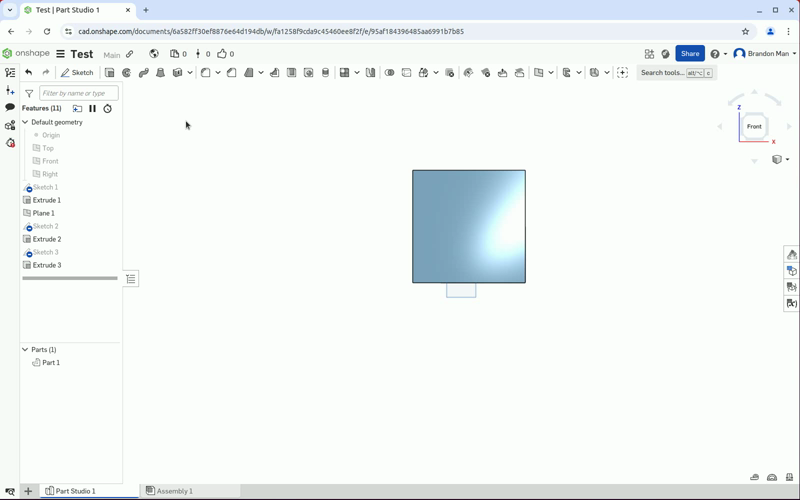
key(shift+h)
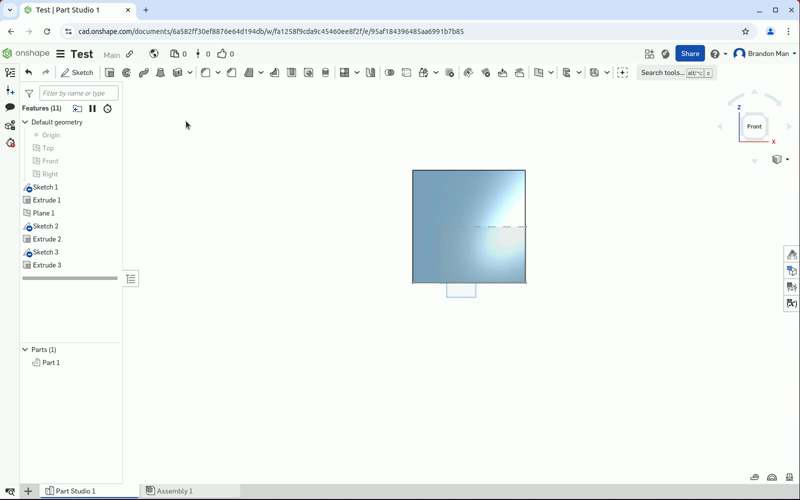
key(shift+h)
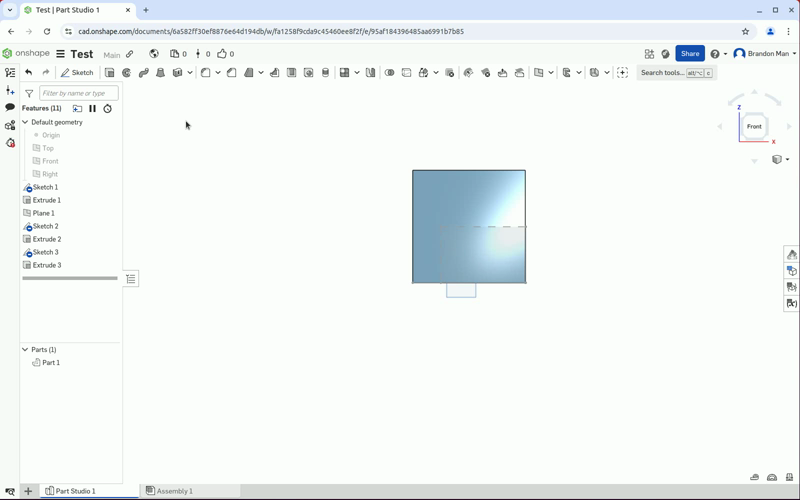
key(shift+7)
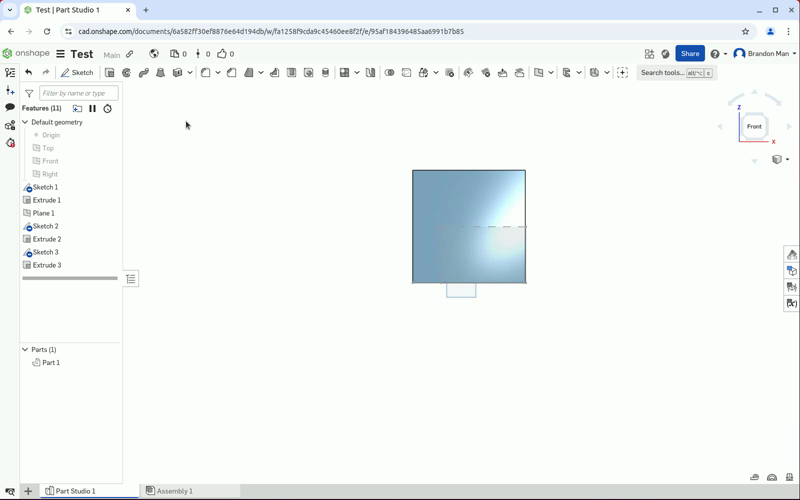
key(left, 2)
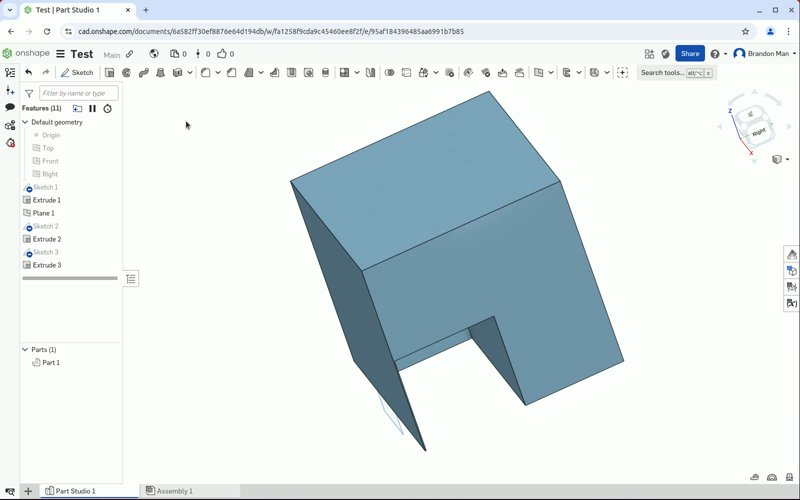
key(down, 2)
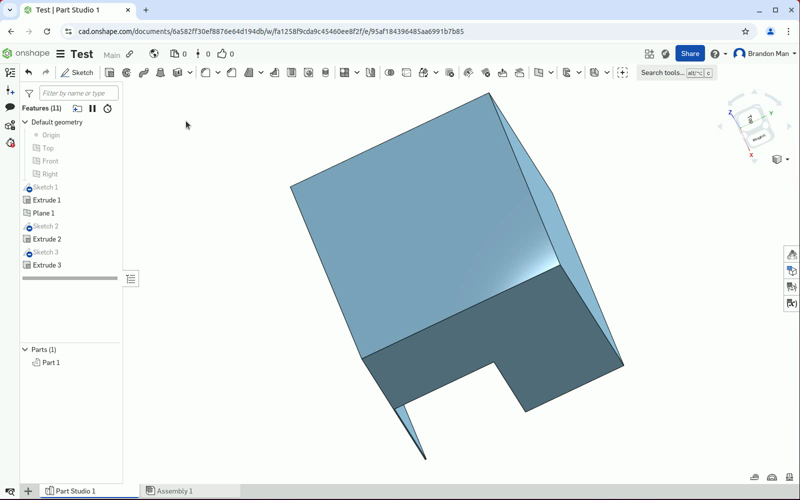
key(up, 2)
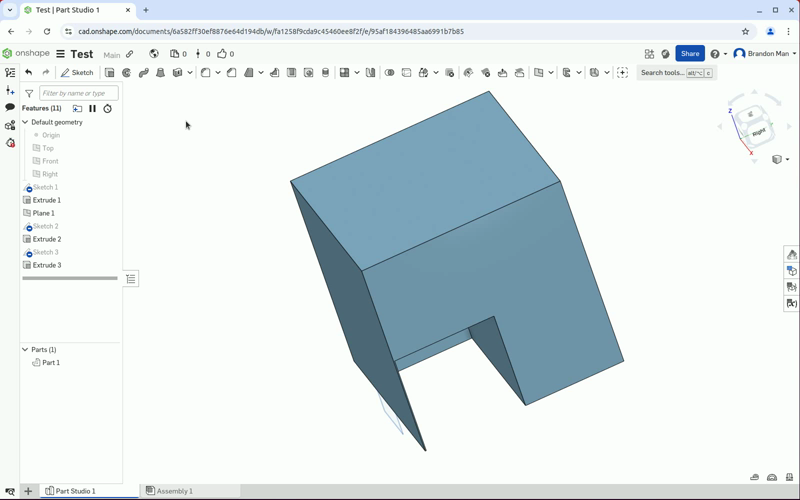
key(right, 2)
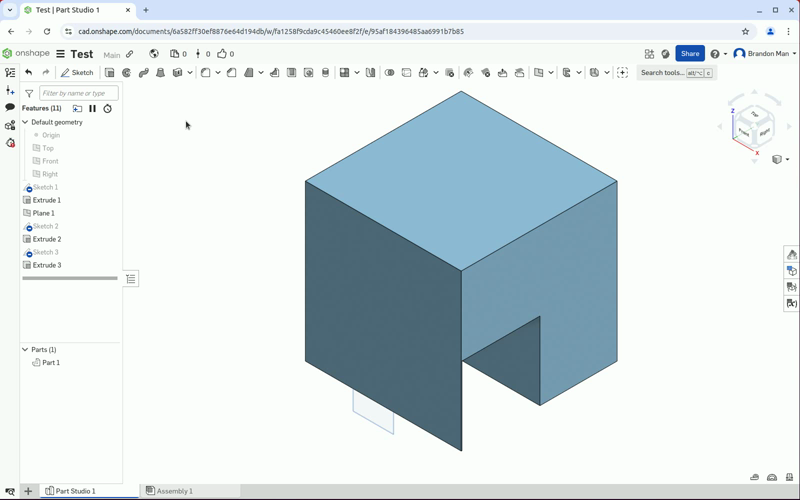
mouse_move(73, 189)
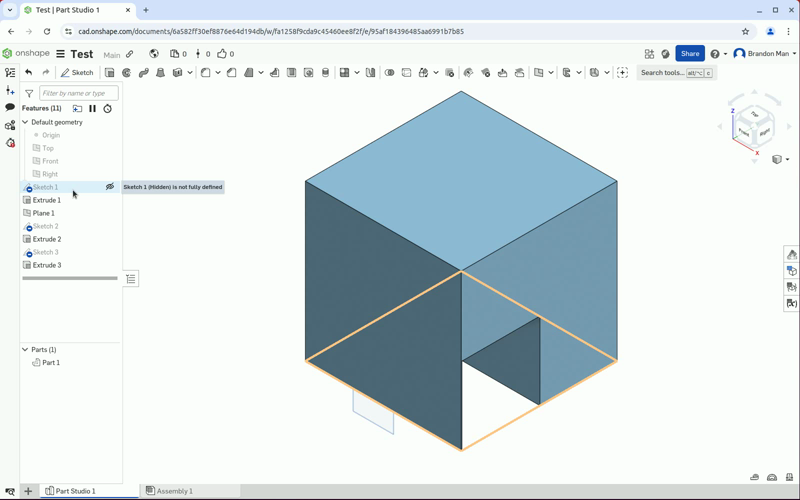
click(73, 189)